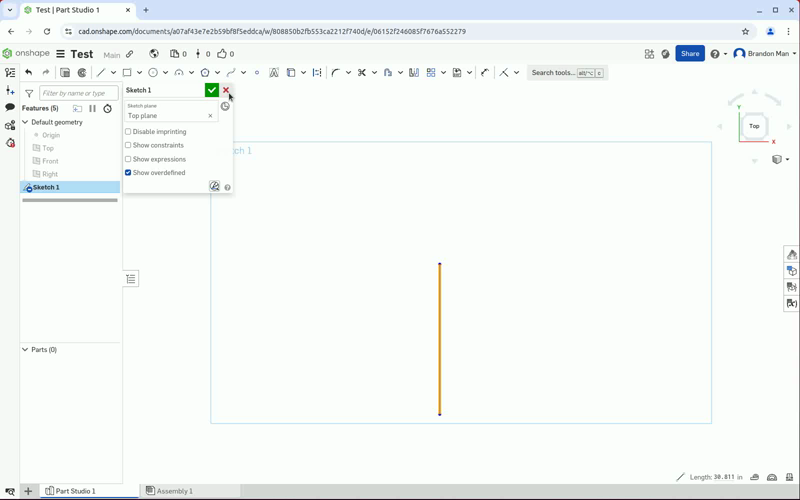
key(shift+h)
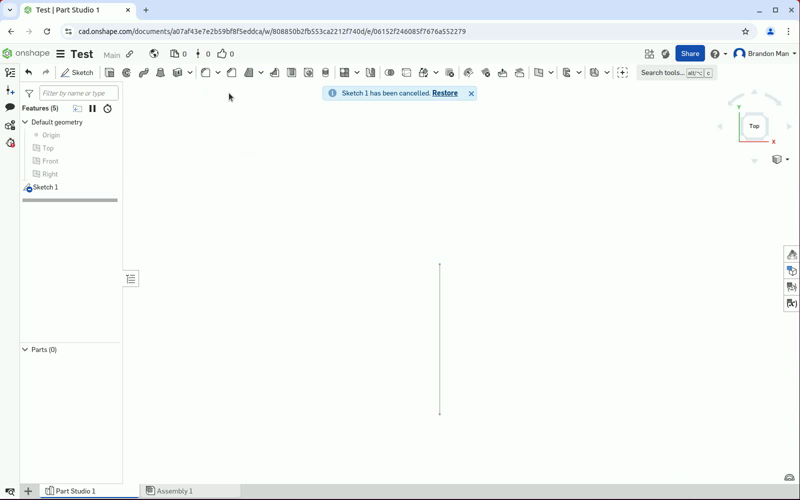
key(shift+s)
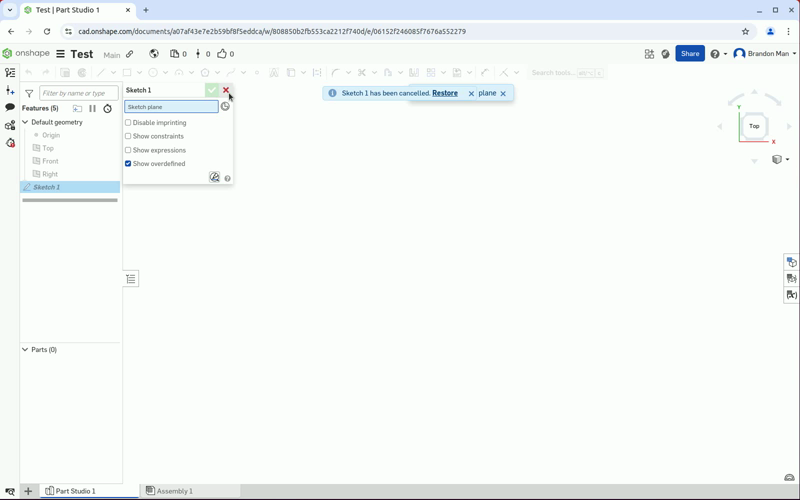
mouse_move(73, 150)
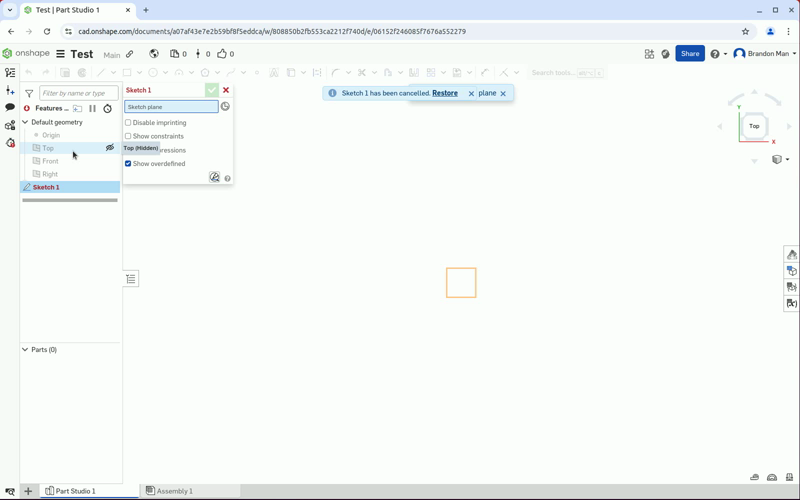
click(73, 150)
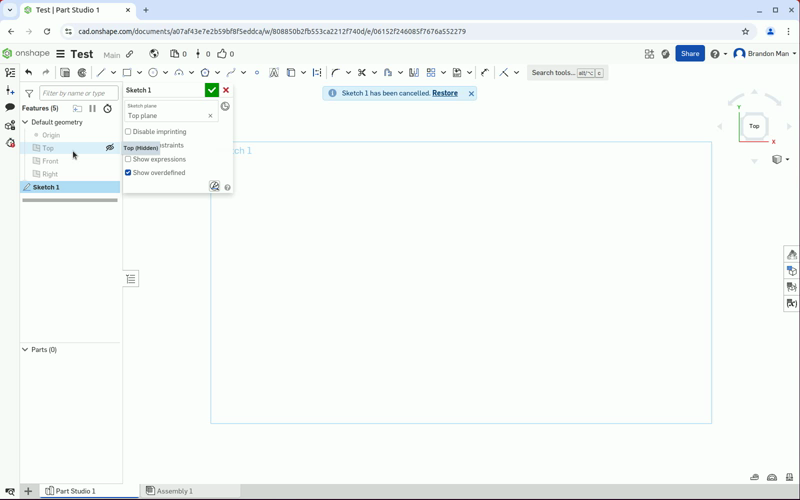
mouse_move(73, 352)
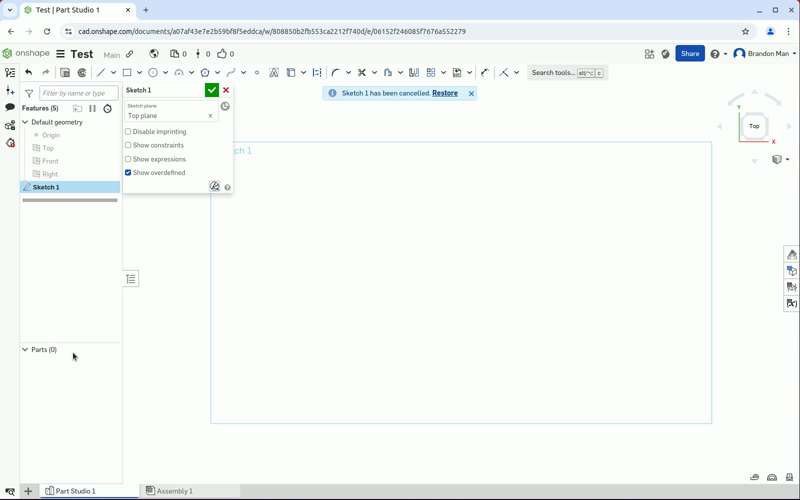
key(y)
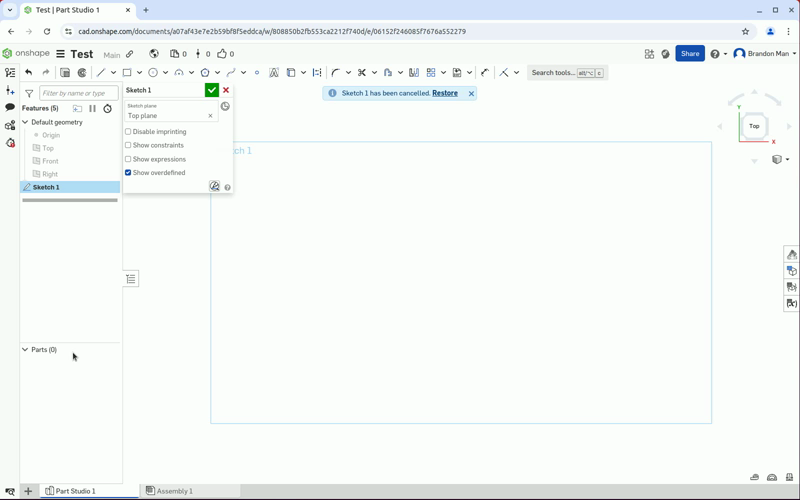
key(c)
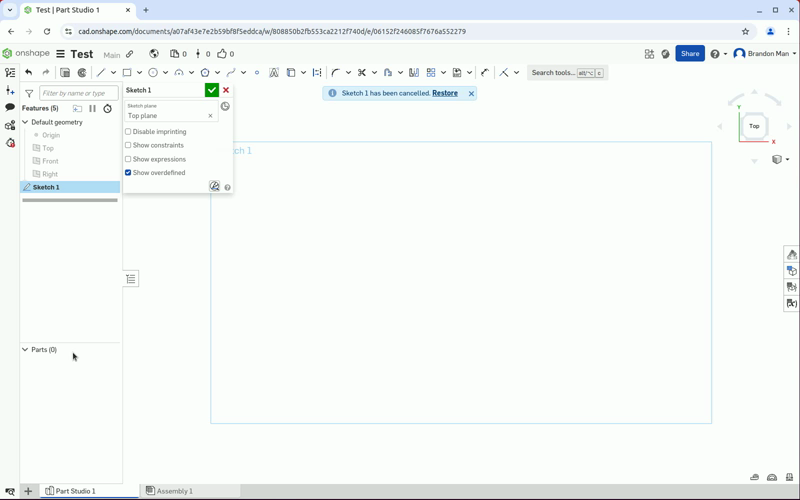
key_down(shift)
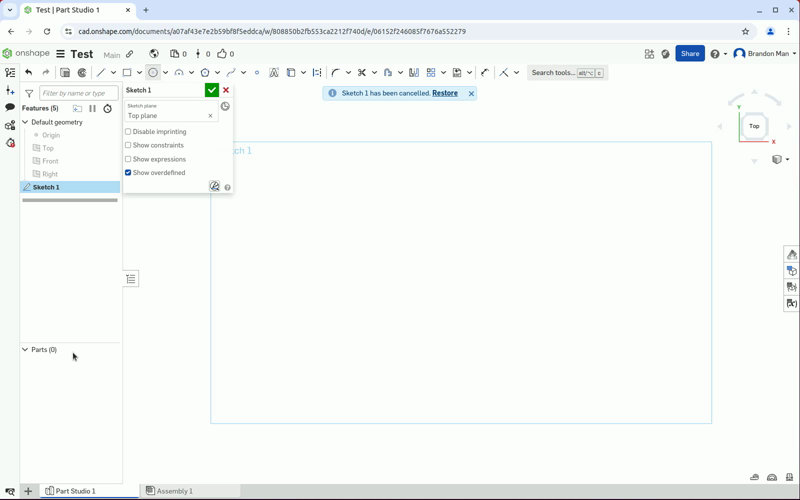
mouse_move(461, 282)
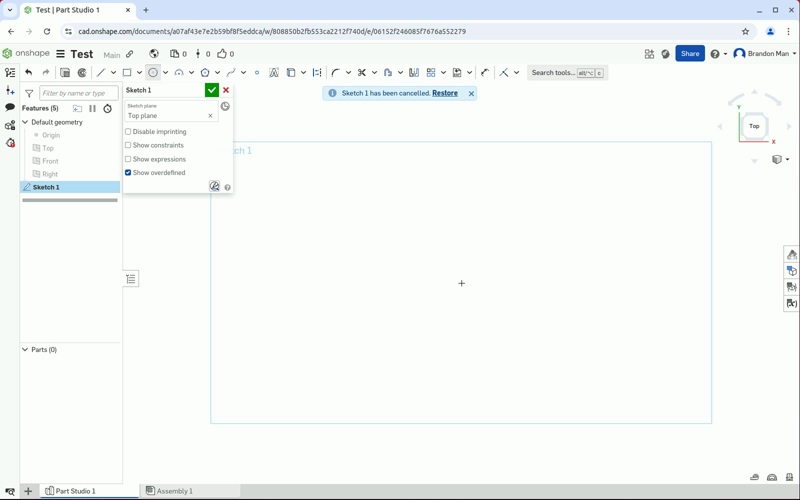
click(461, 282)
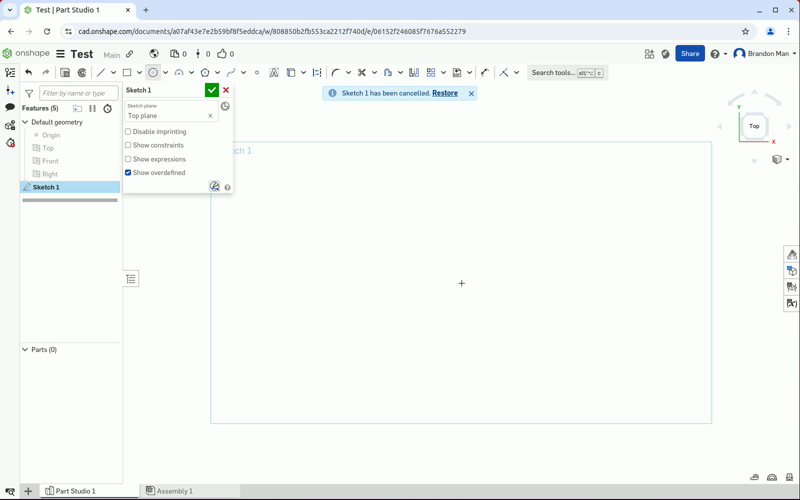
key_up(shift)
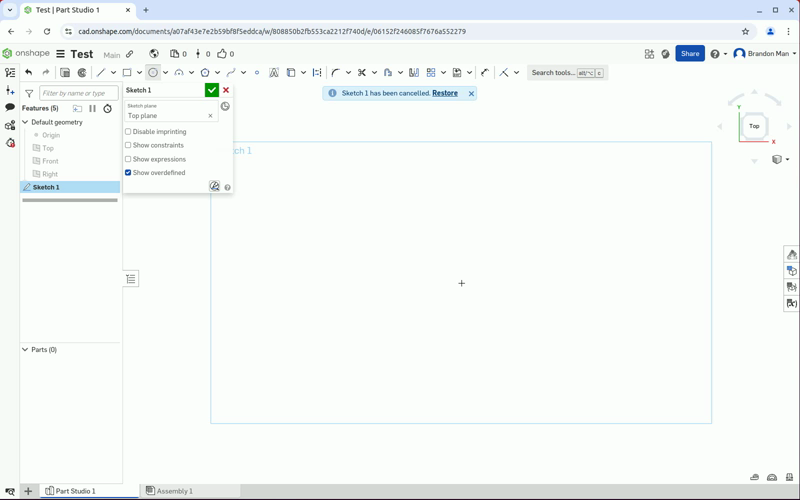
mouse_move(531, 282)
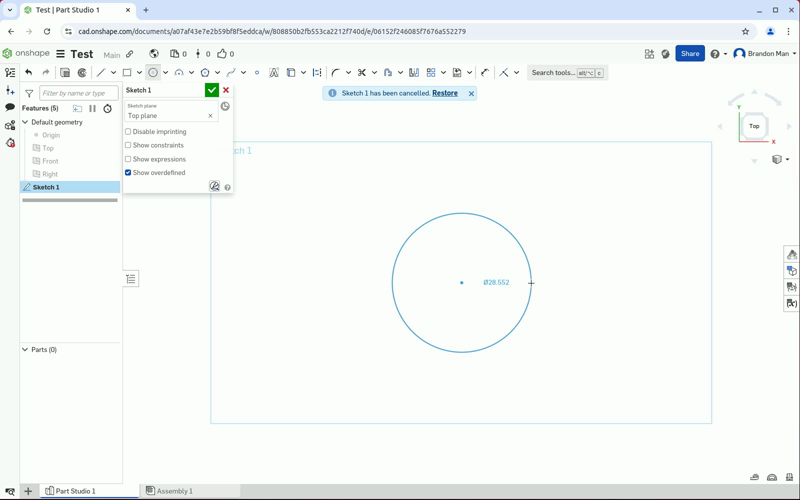
click(531, 282)
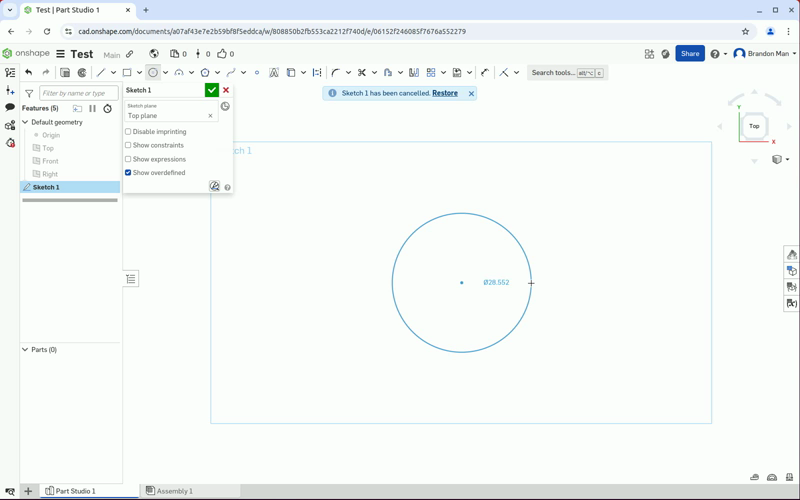
key(esc)
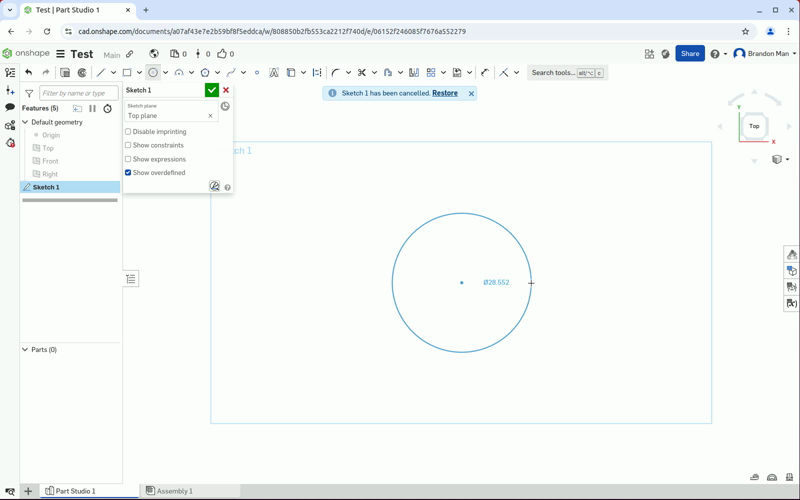
mouse_move(469, 245)
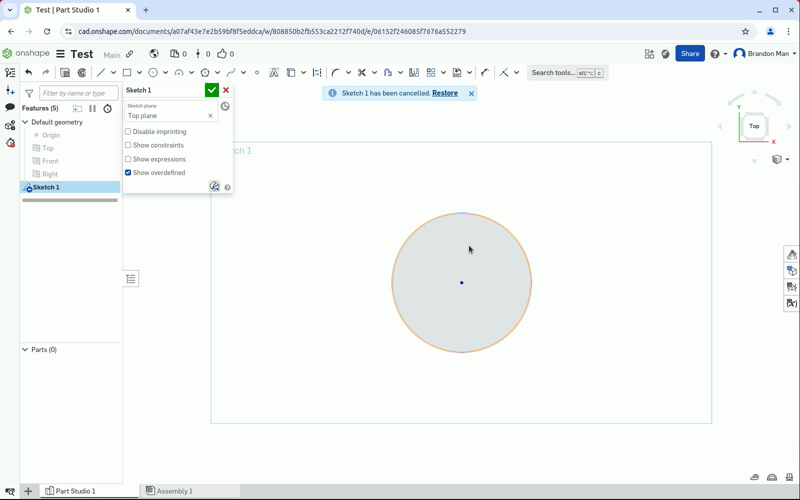
click(469, 245)
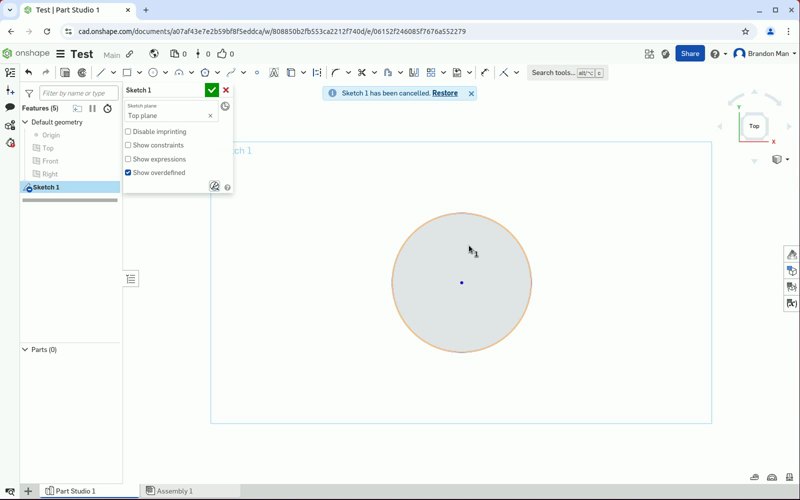
mouse_move(73, 352)
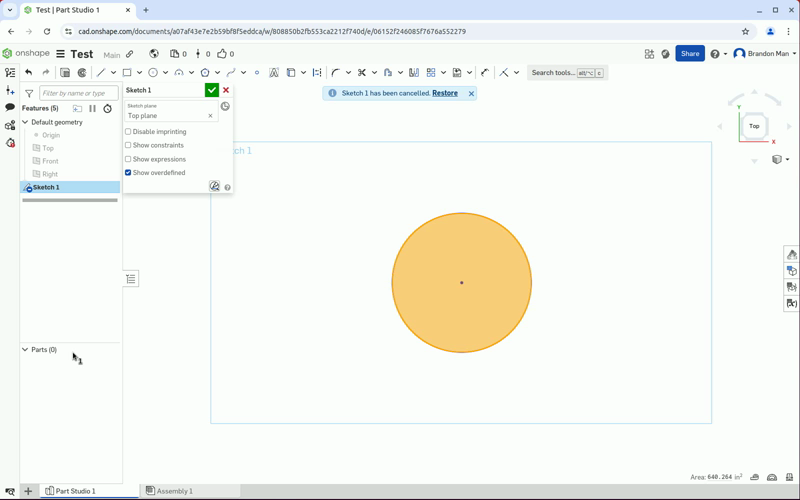
key(shift+y)
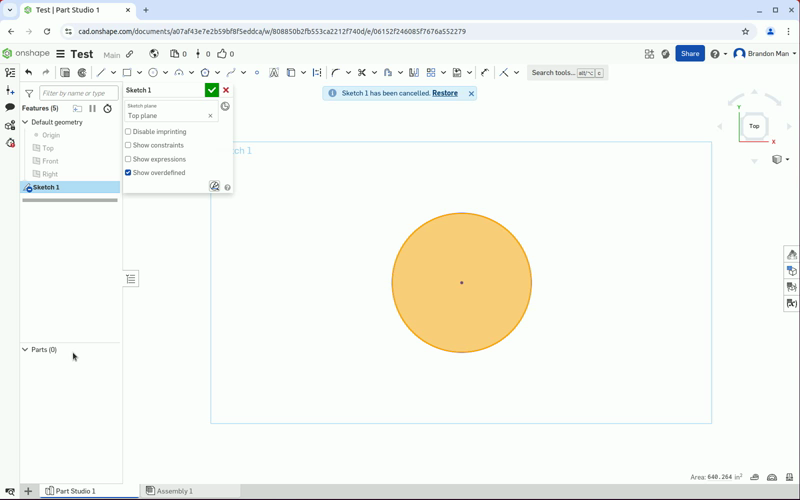
key(shift+e)
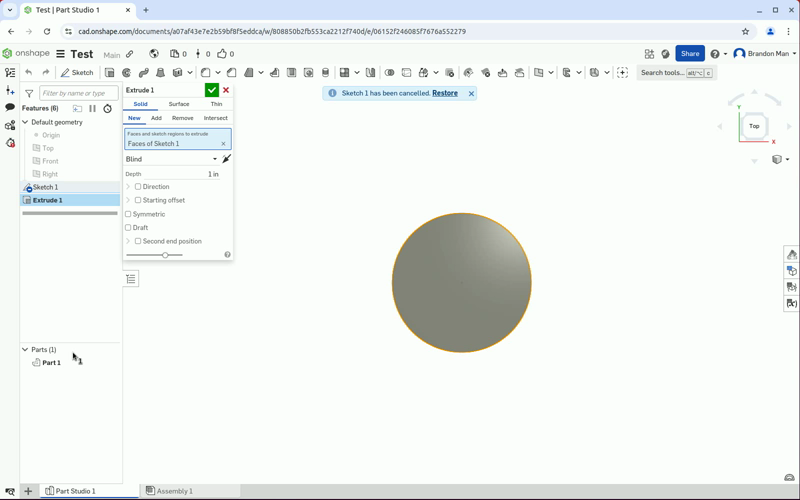
mouse_move(143, 106)
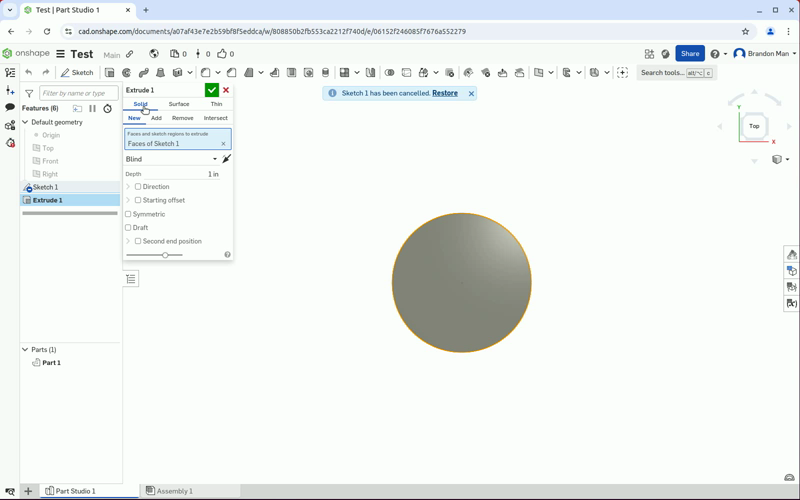
click(143, 106)
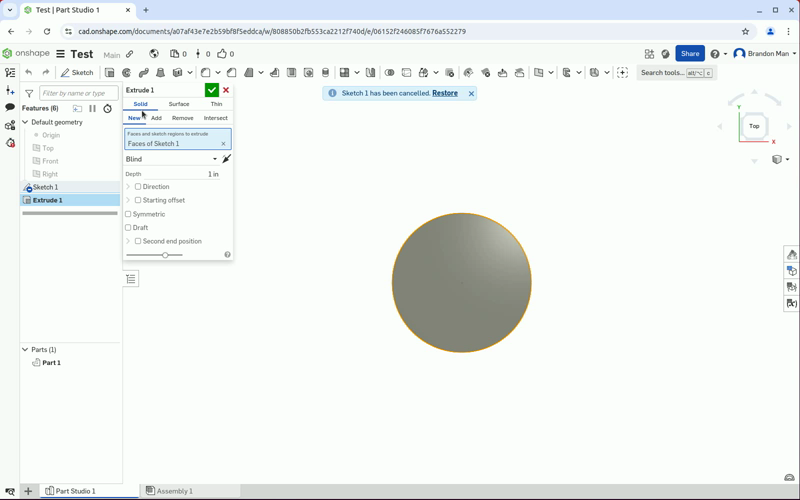
mouse_move(137, 120)
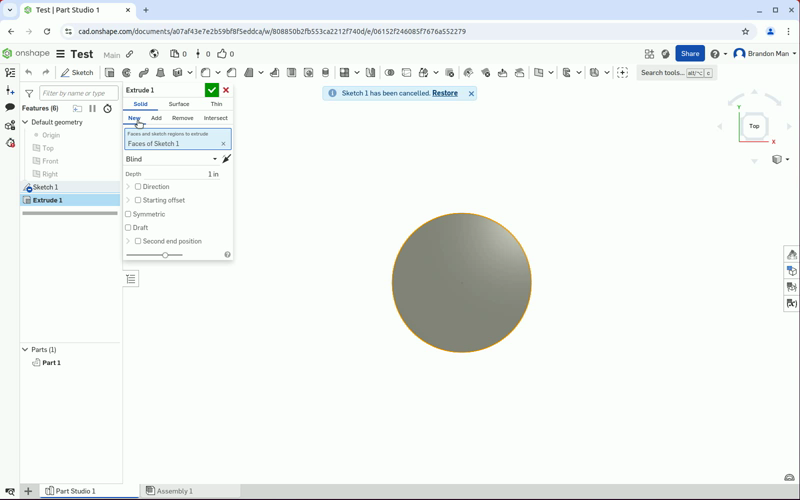
click(137, 120)
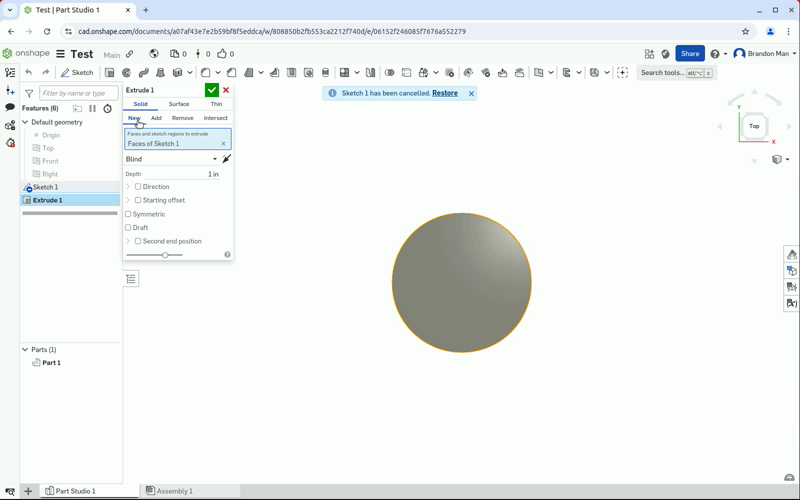
key(tab, 4)
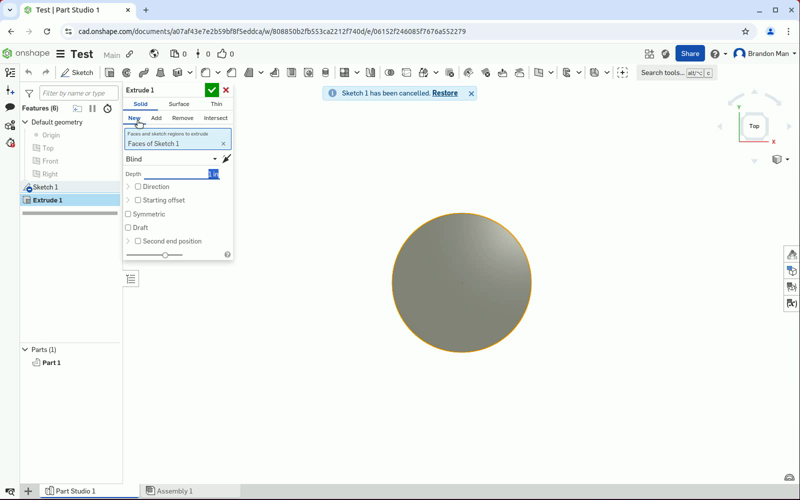
text(6.981)
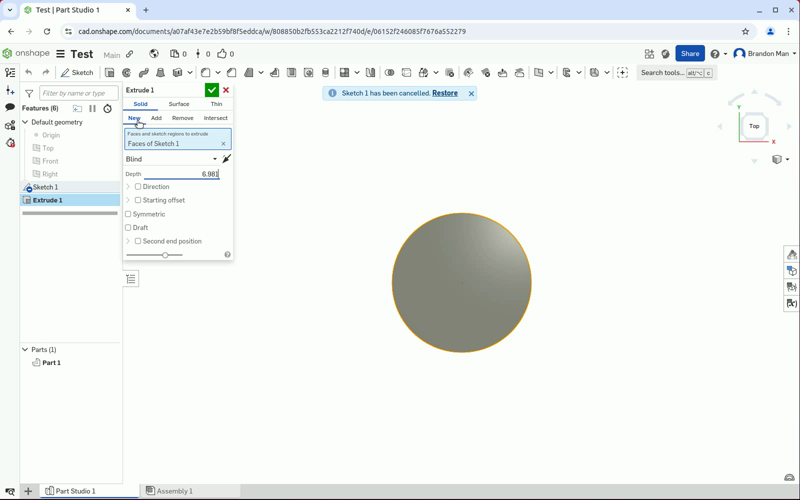
key(enter)
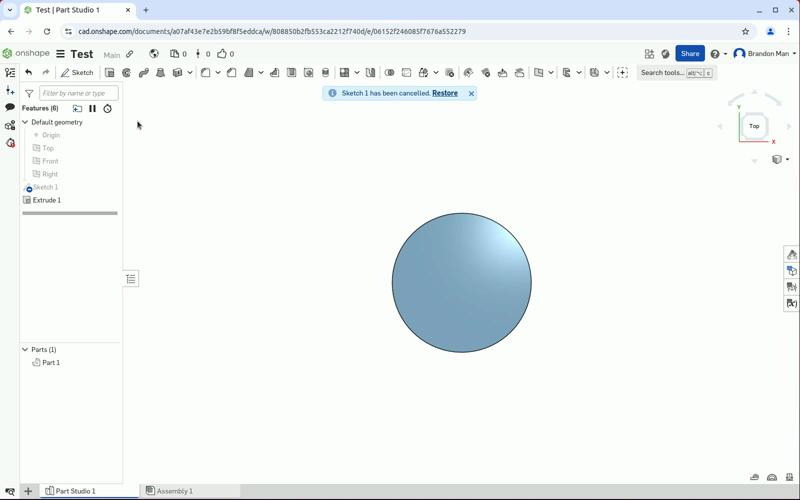
key(shift+h)
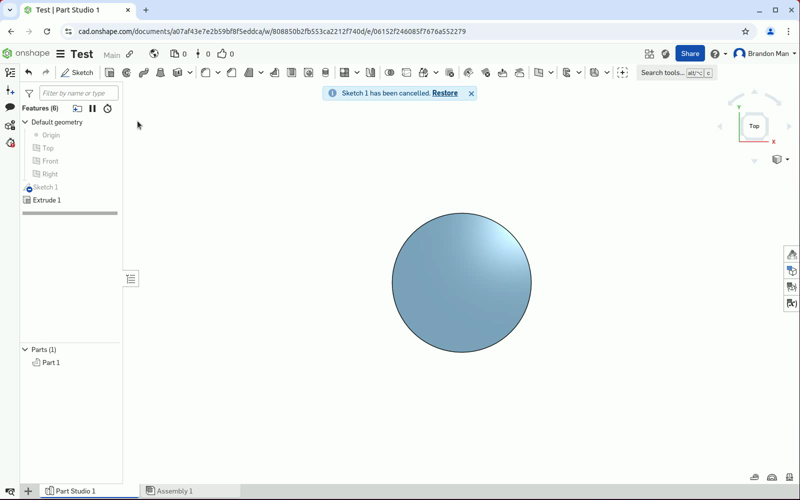
key(shift+h)
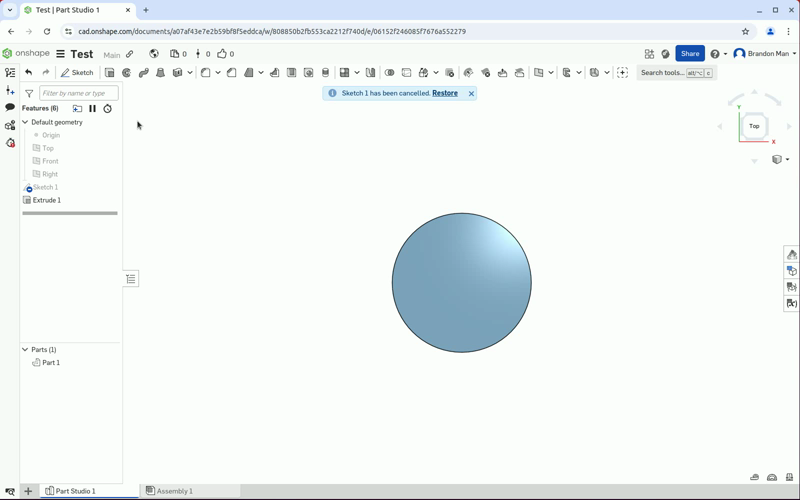
mouse_move(73, 189)
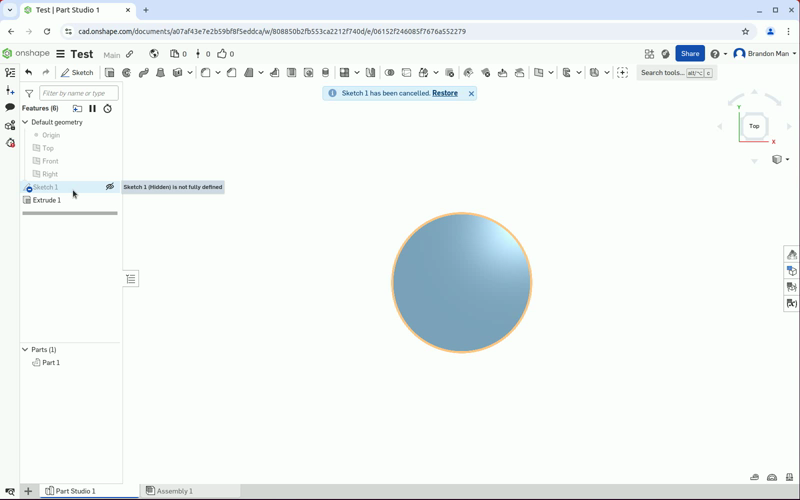
click(73, 189)
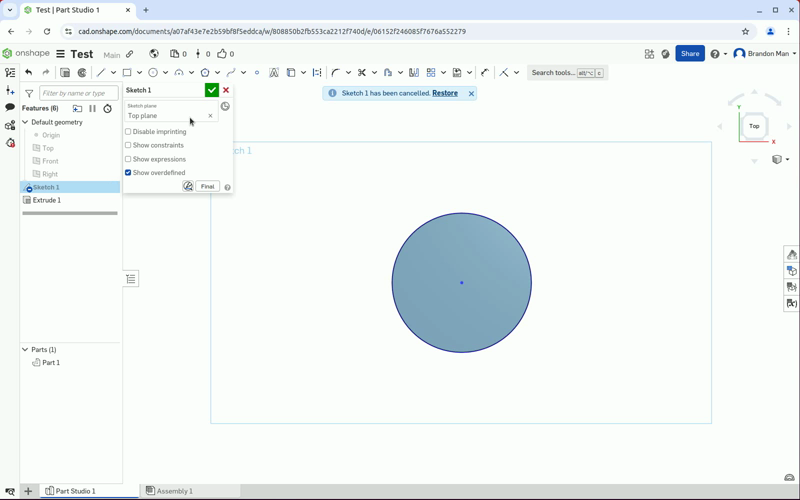
mouse_move(229, 92)
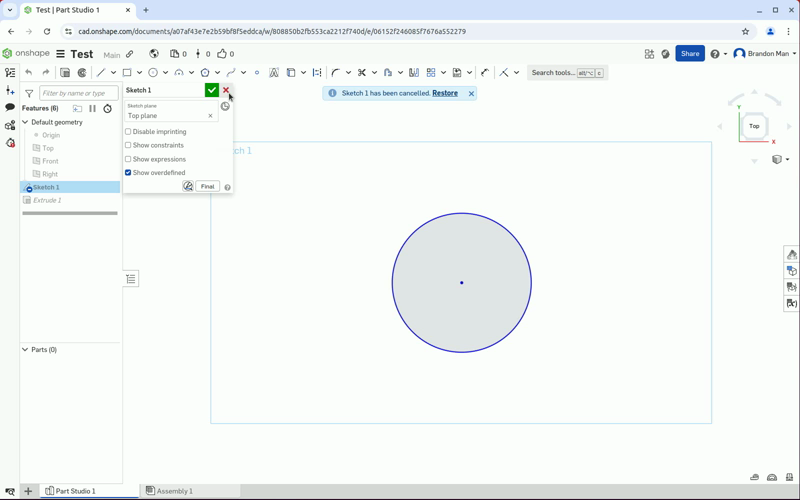
click(229, 92)
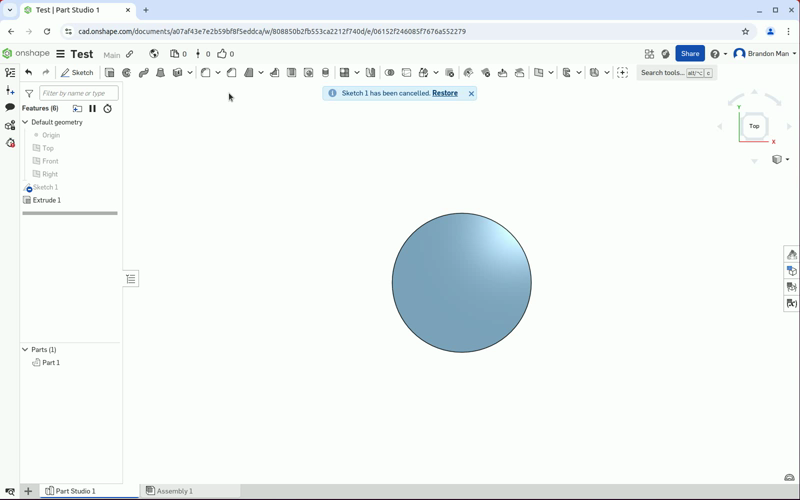
mouse_move(541, 75)
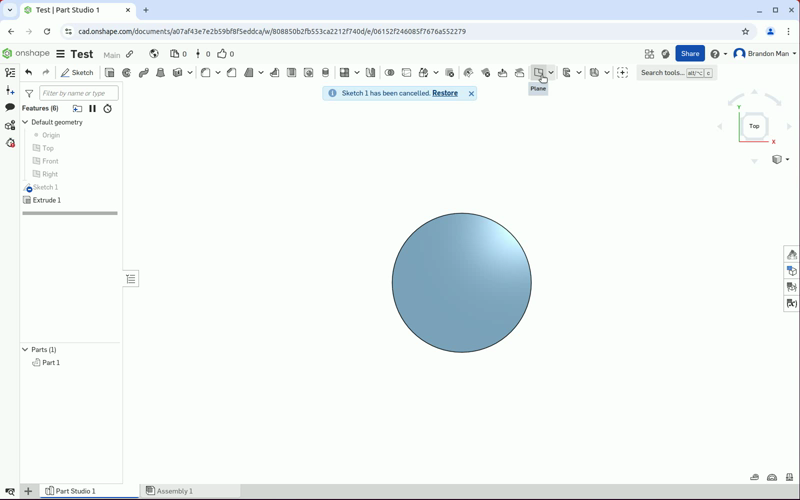
click(541, 75)
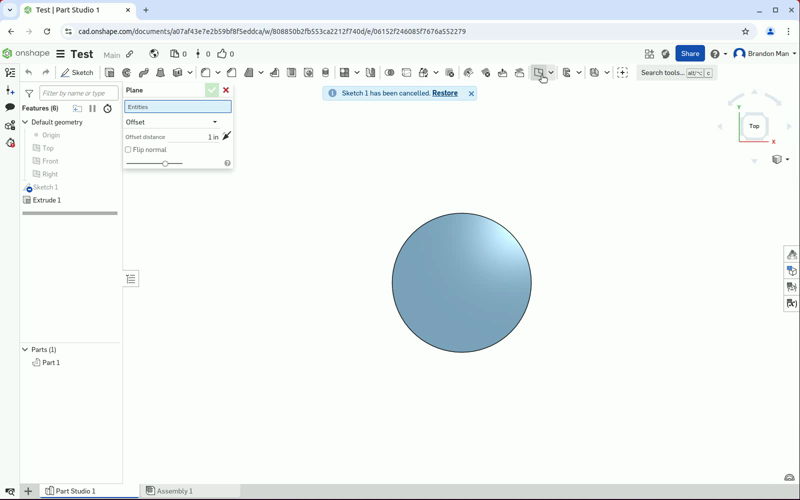
mouse_move(73, 150)
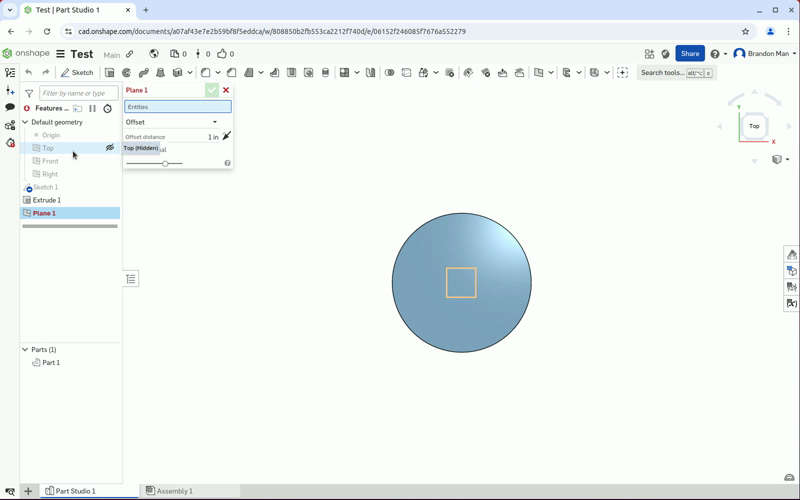
click(73, 150)
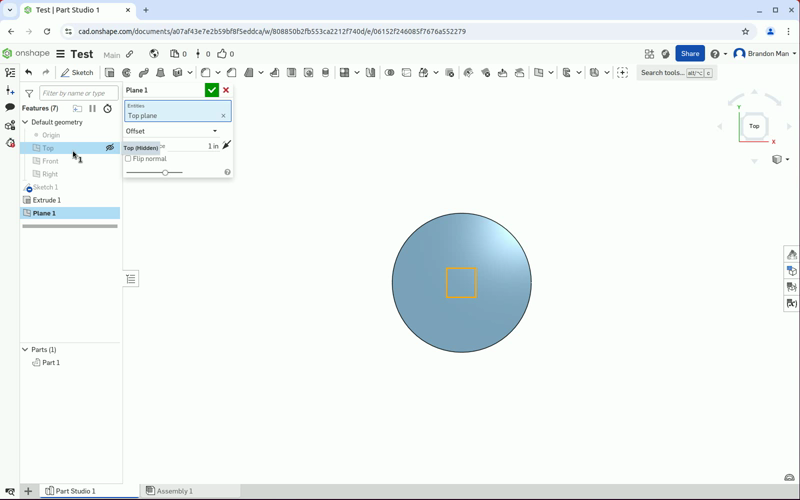
key(tab, 2)
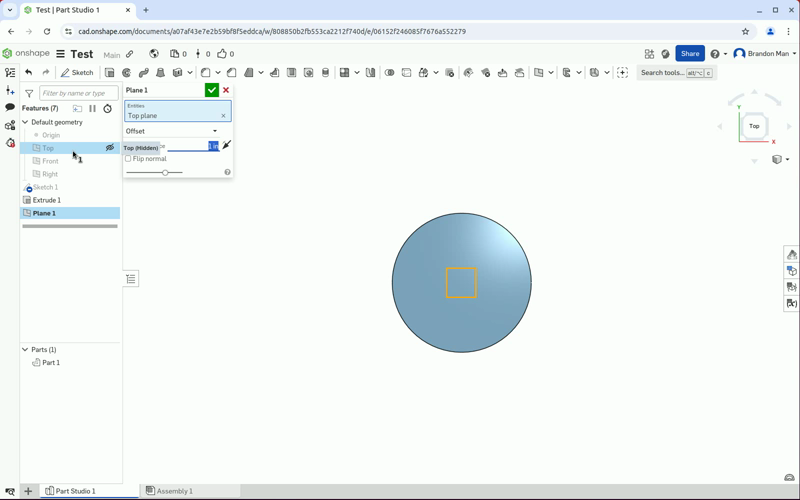
text(6.994)
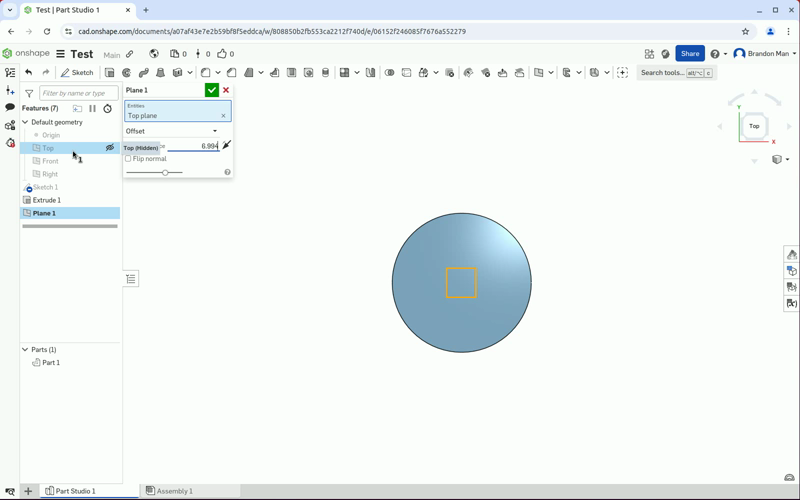
key(enter, 2)
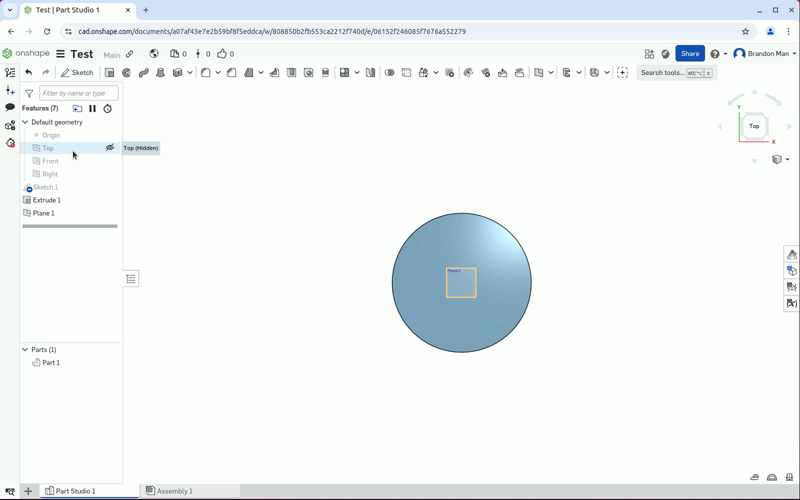
key(shift+s)
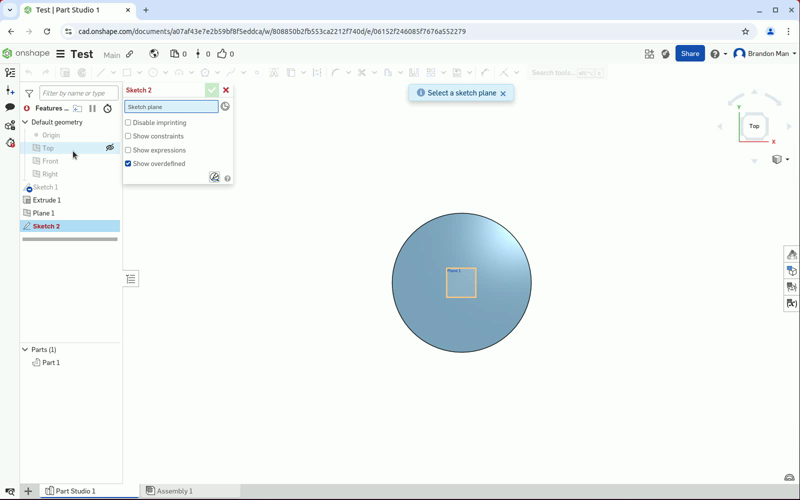
mouse_move(73, 215)
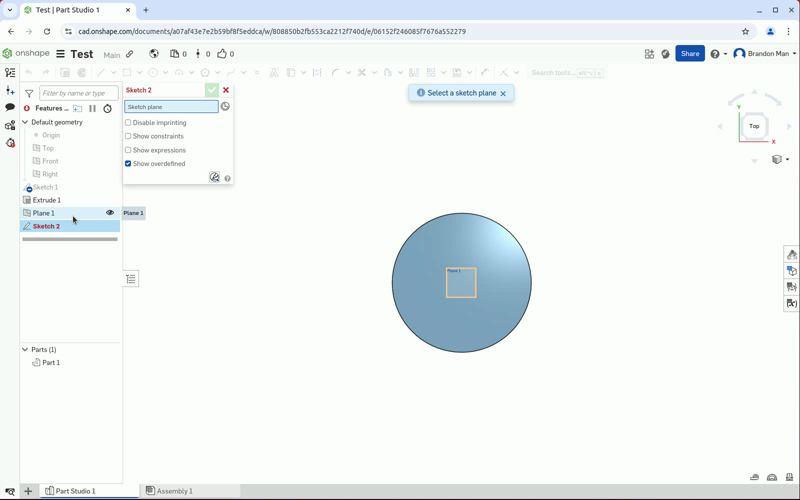
click(73, 215)
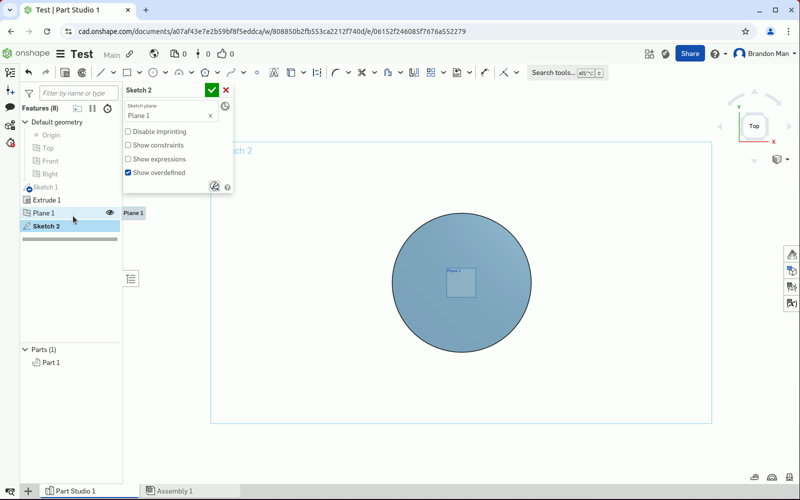
mouse_move(73, 352)
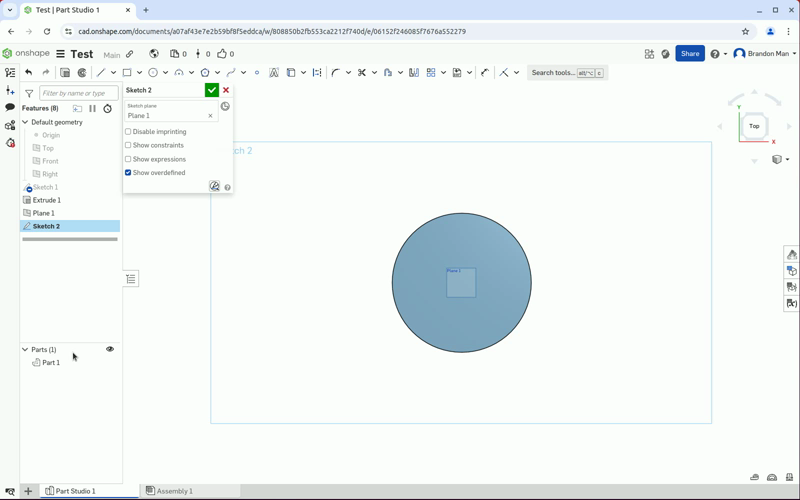
key(y)
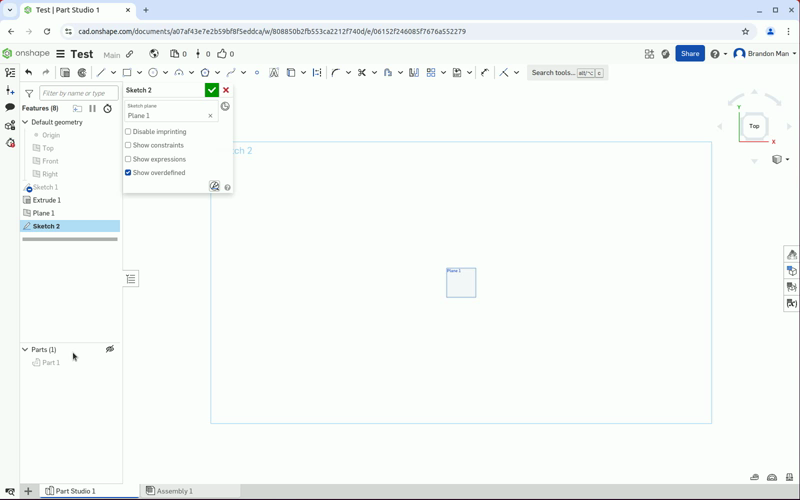
key(c)
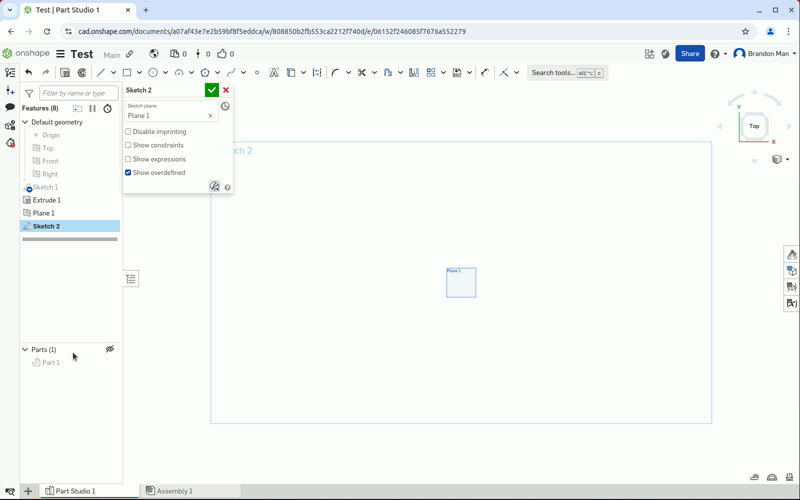
key_down(shift)
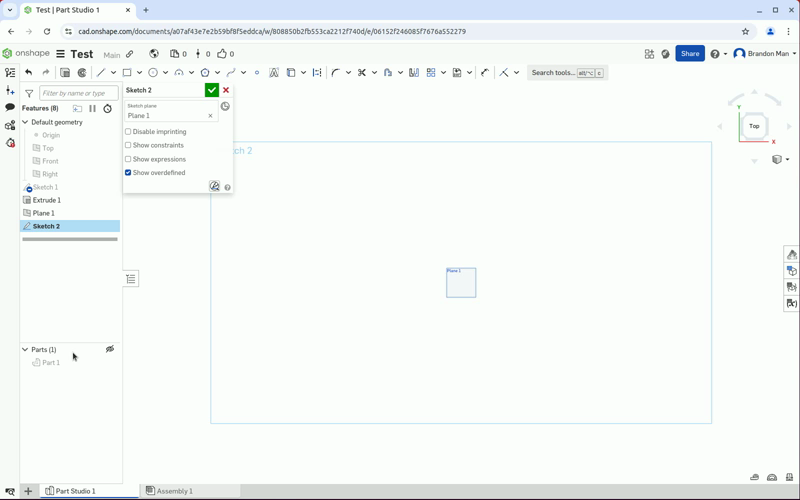
mouse_move(461, 282)
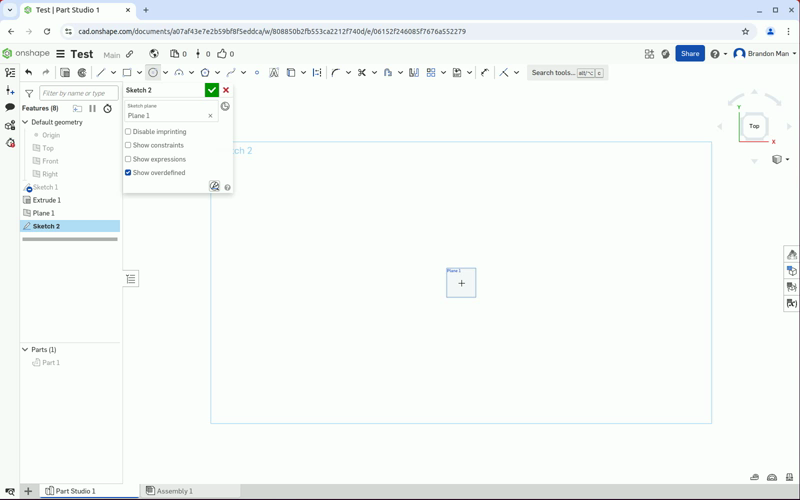
click(461, 282)
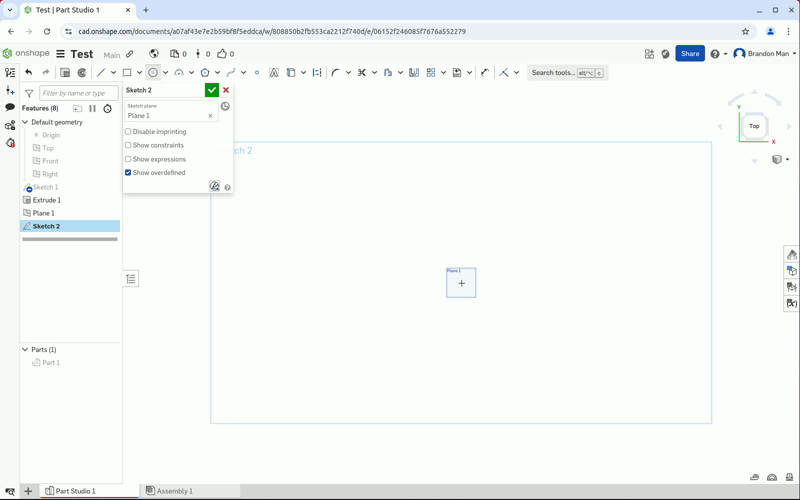
key_up(shift)
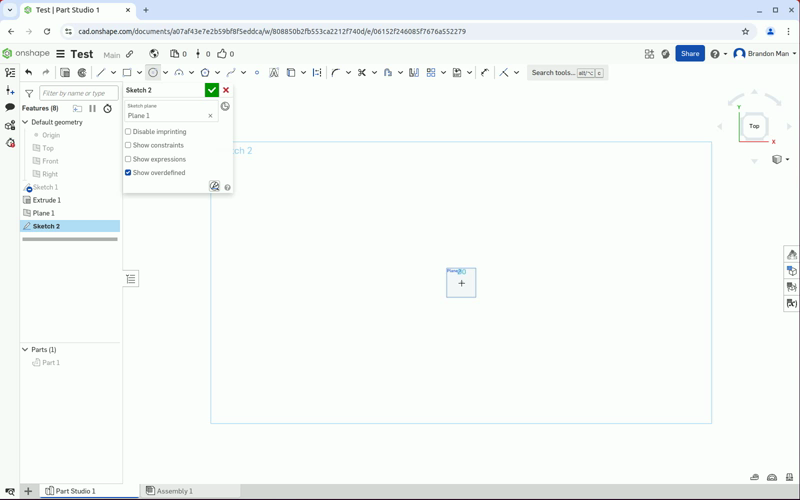
mouse_move(500, 282)
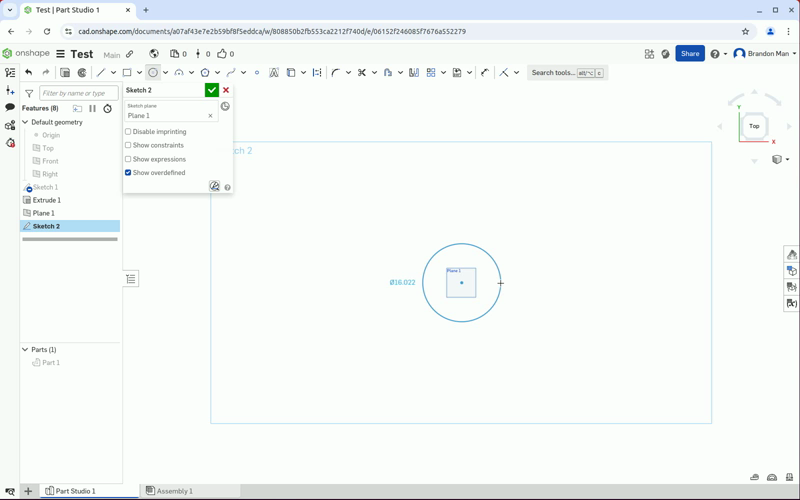
click(500, 282)
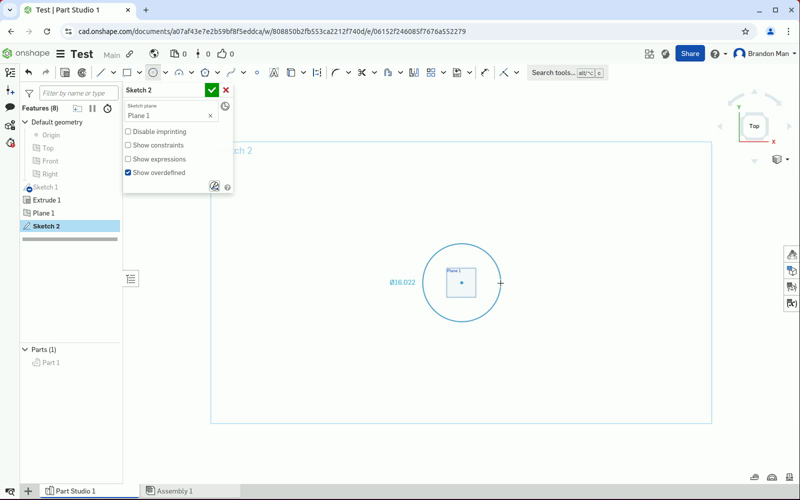
key(esc)
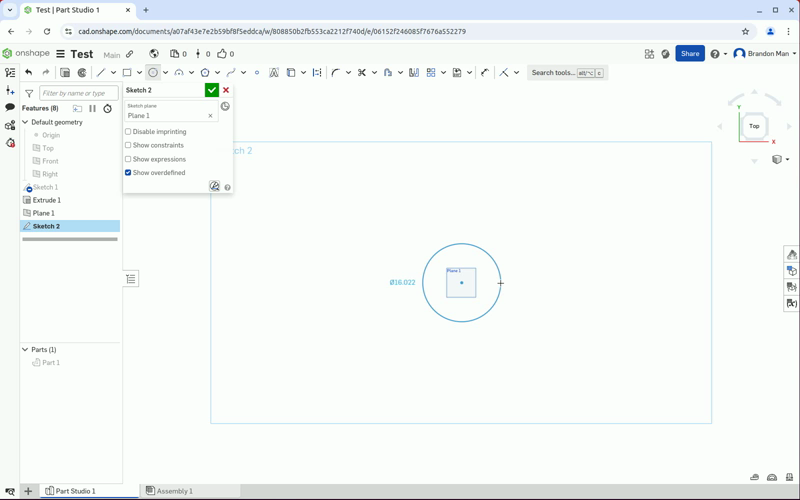
mouse_move(466, 316)
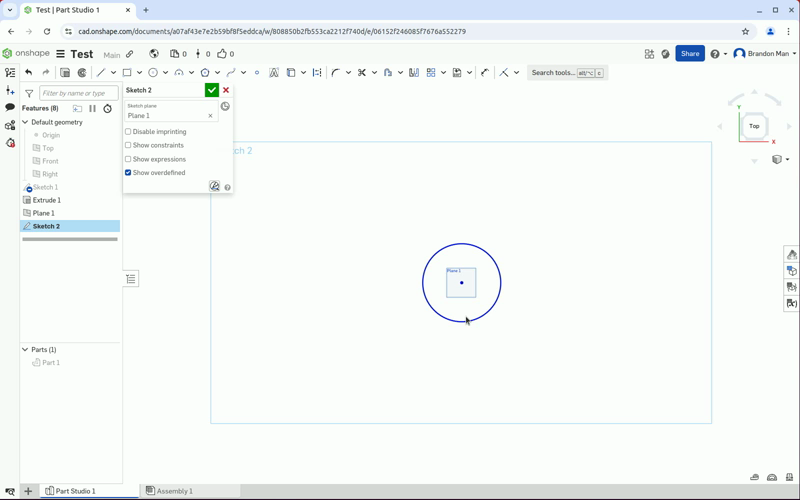
click(466, 316)
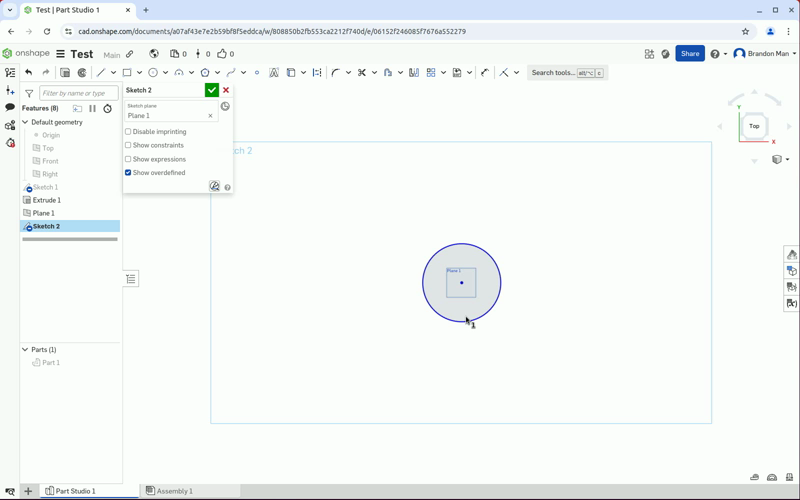
mouse_move(73, 352)
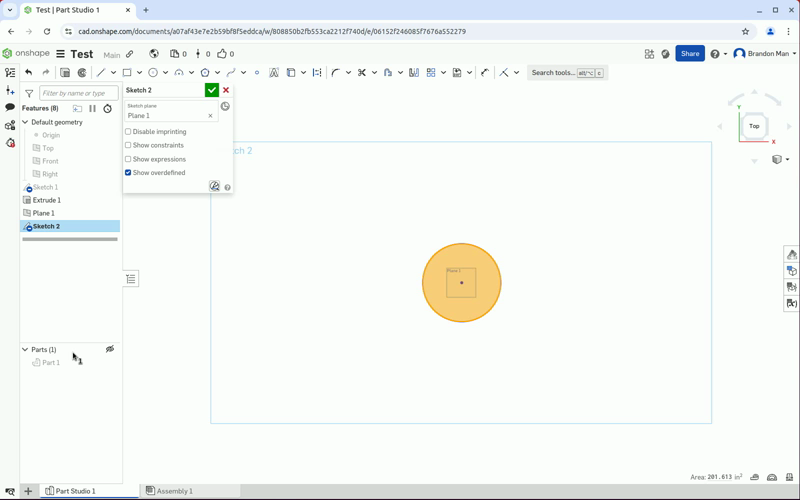
key(shift+y)
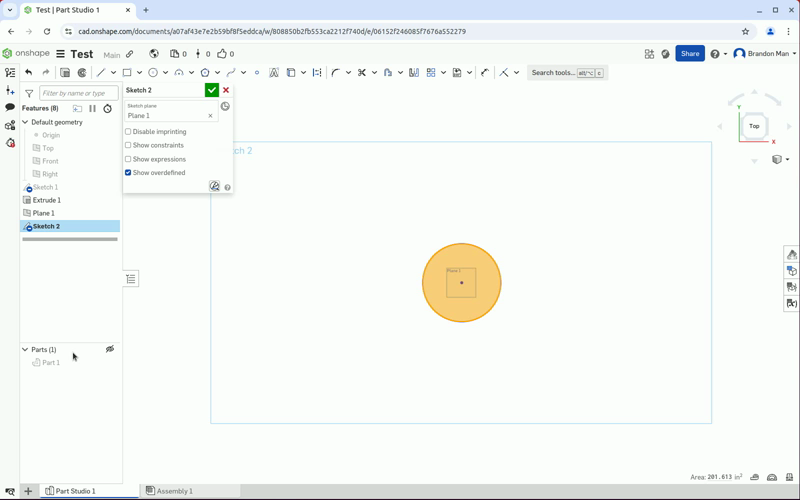
key(shift+e)
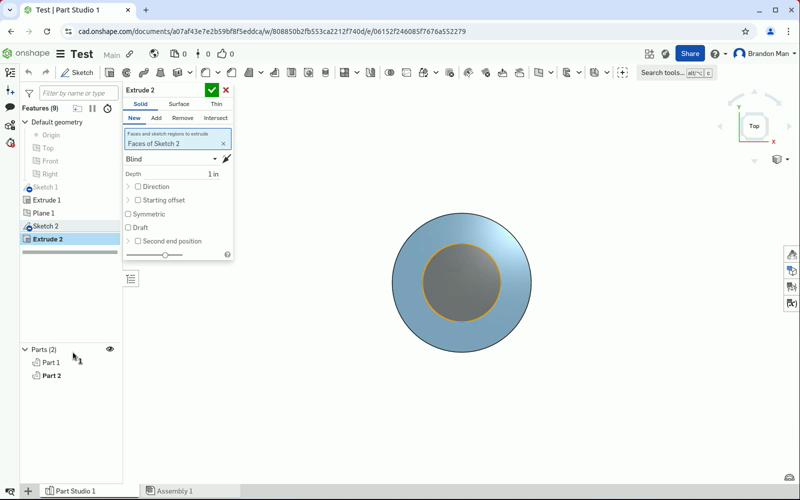
mouse_move(143, 106)
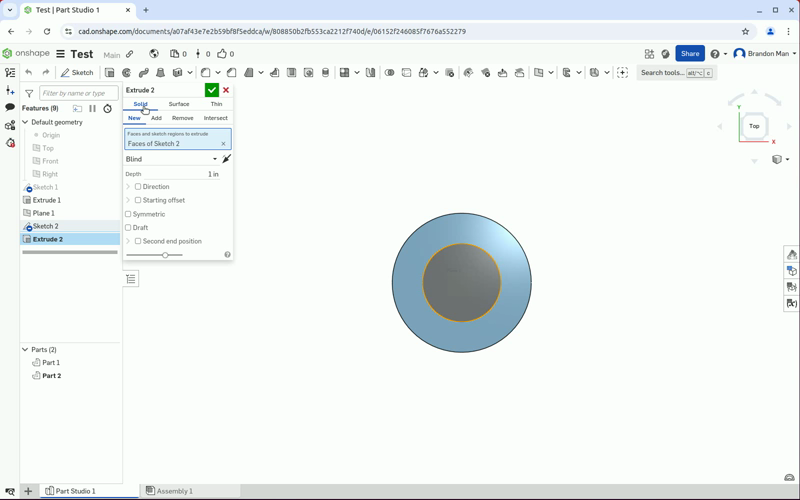
click(143, 106)
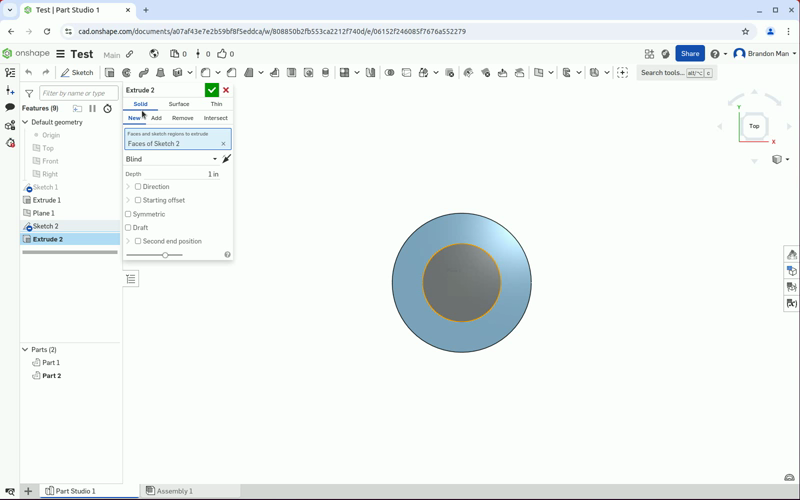
mouse_move(137, 120)
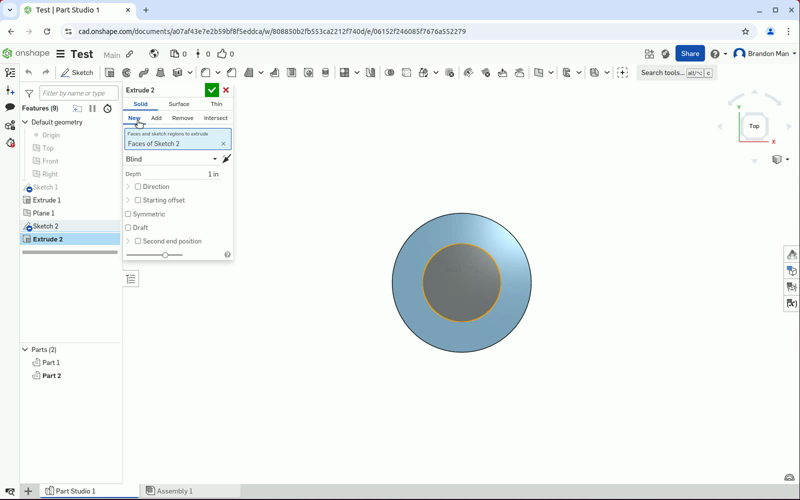
click(137, 120)
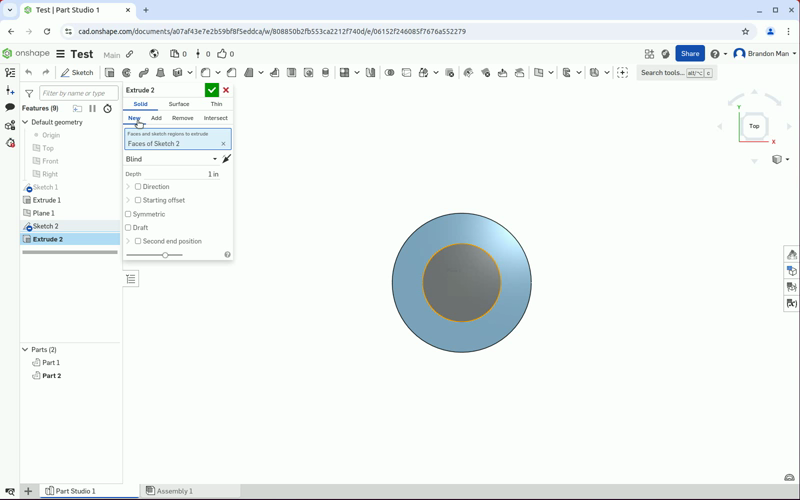
key(tab, 4)
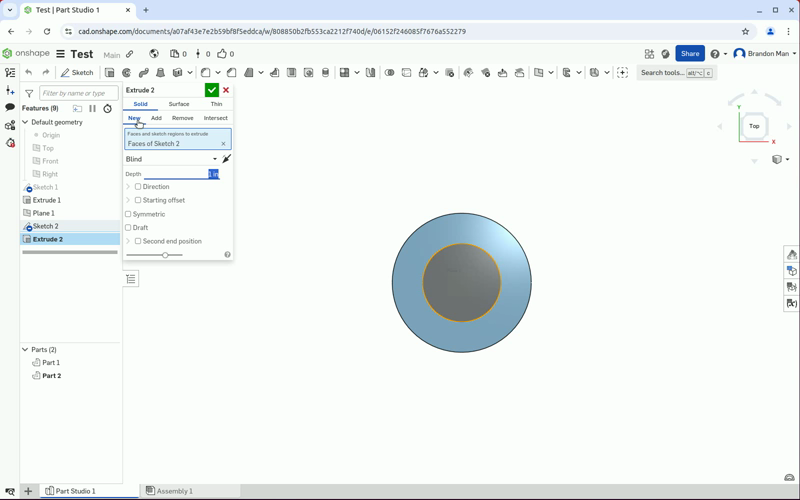
text(16.128)
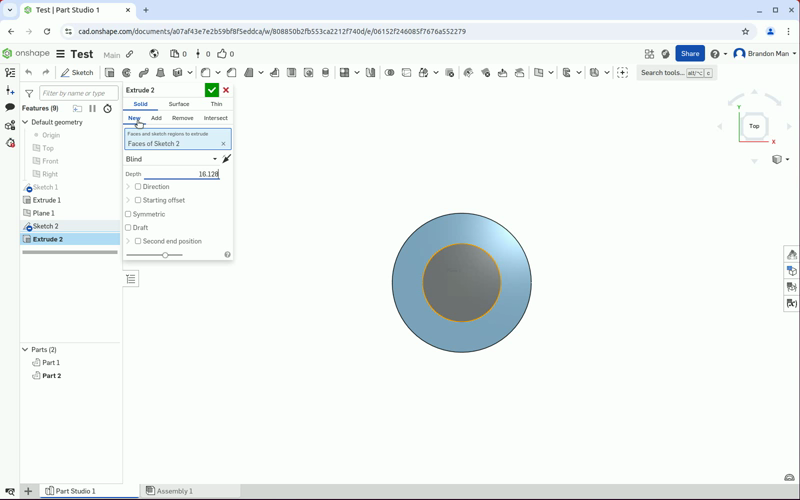
key(enter)
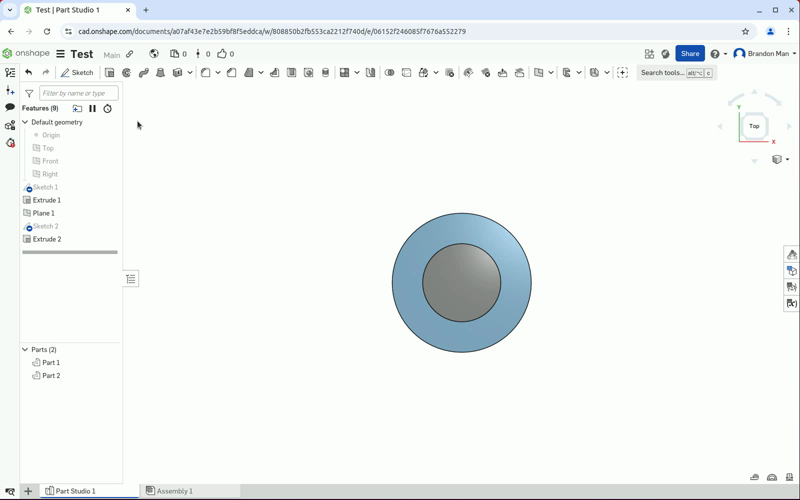
key(shift+h)
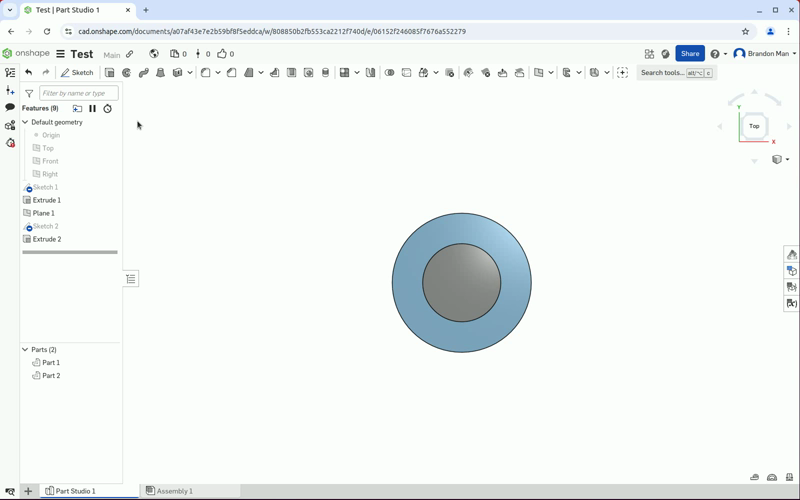
key(shift+h)
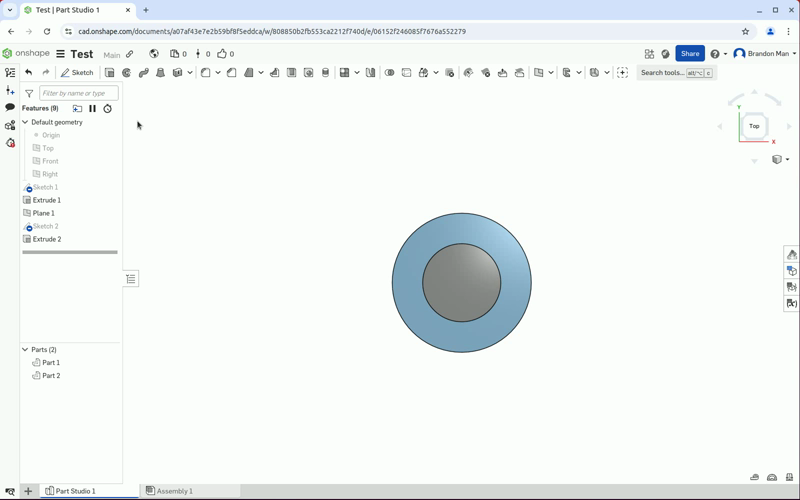
mouse_move(73, 189)
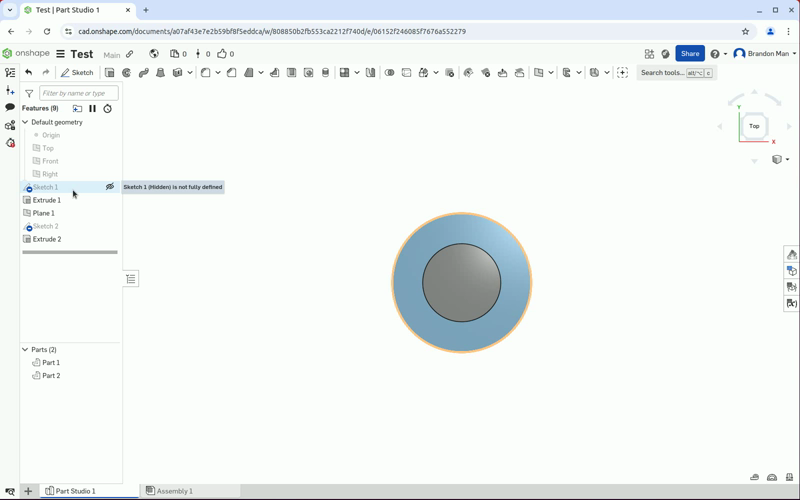
click(73, 189)
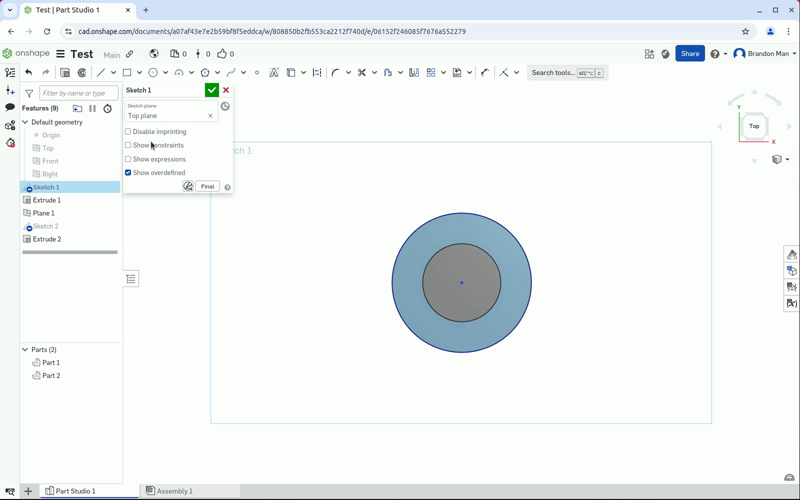
mouse_move(229, 92)
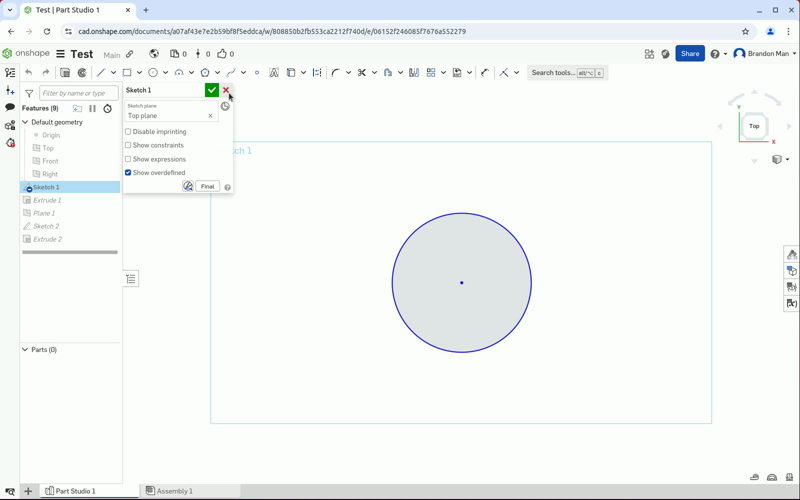
click(229, 92)
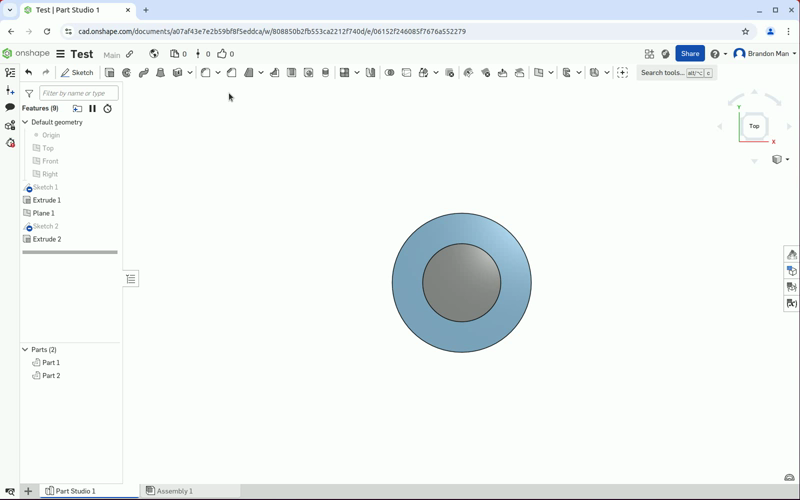
mouse_move(541, 75)
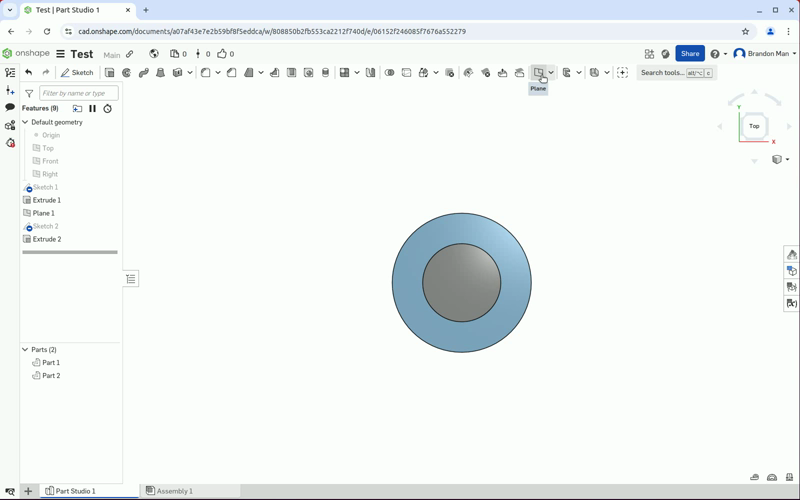
click(541, 75)
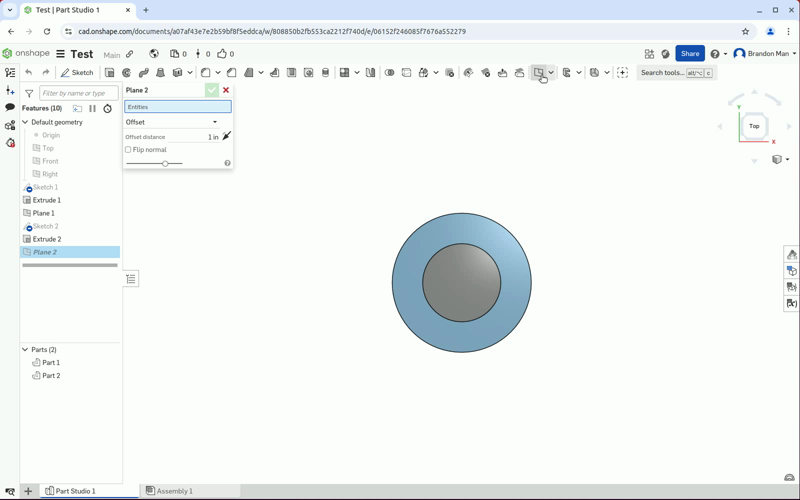
mouse_move(73, 150)
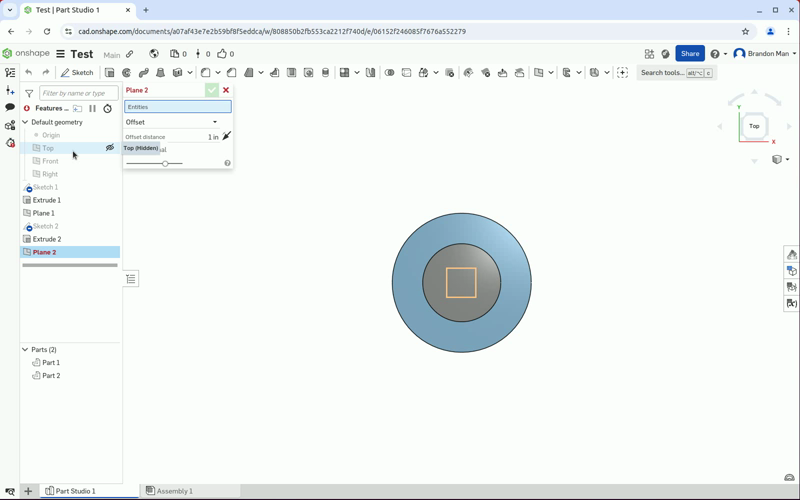
click(73, 150)
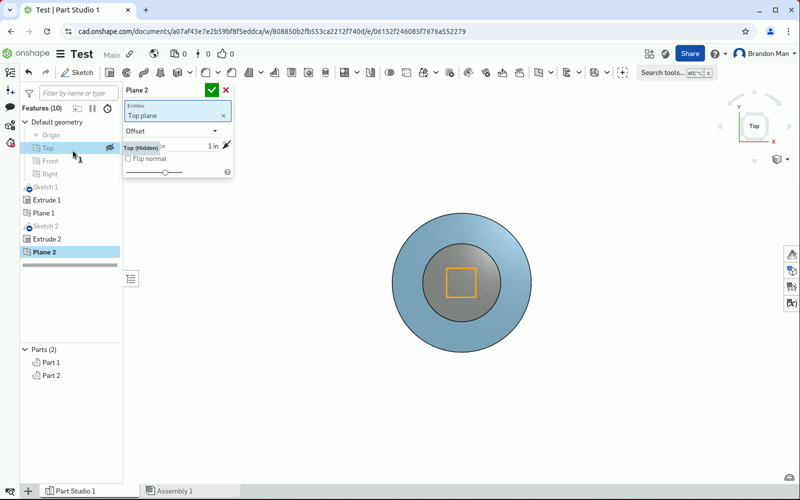
key(tab, 2)
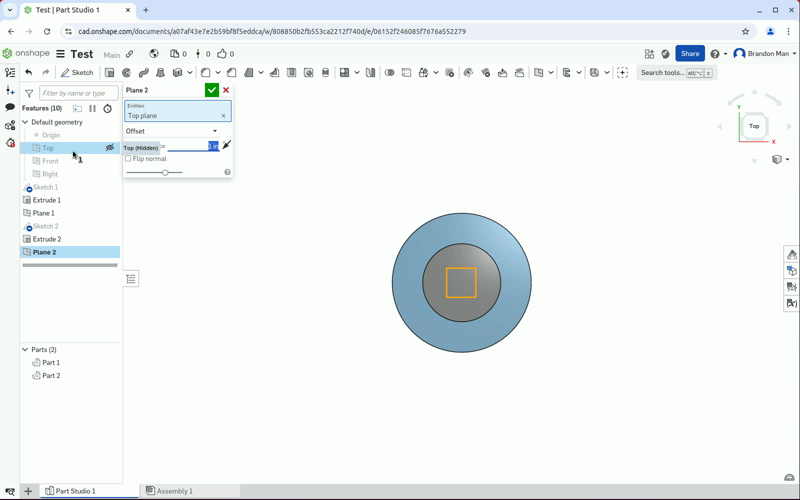
text(23.108)
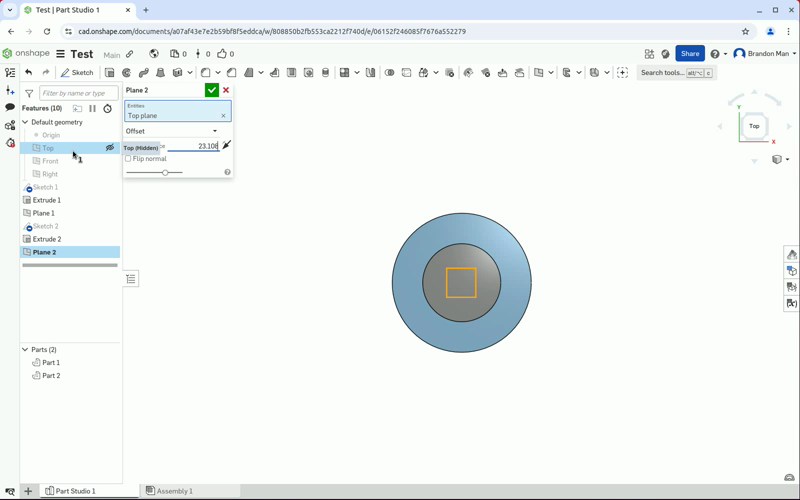
key(enter, 2)
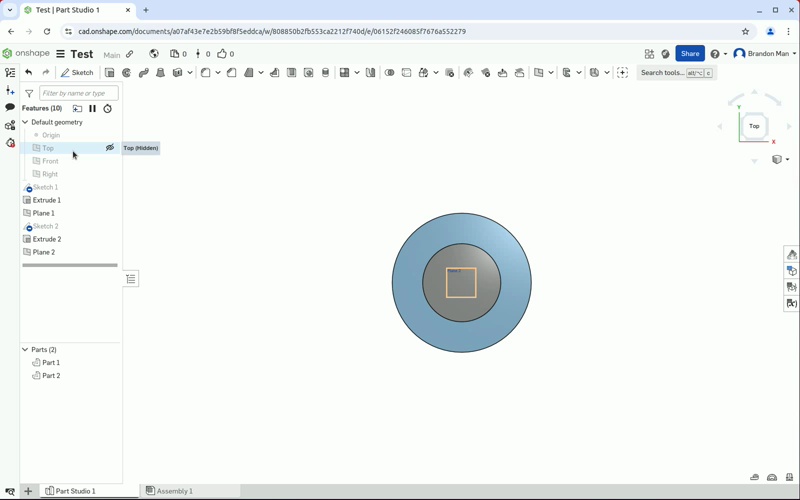
key(shift+s)
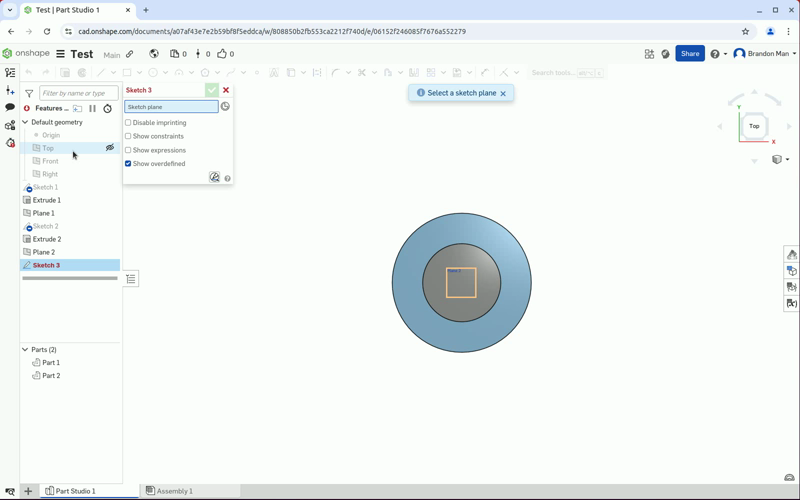
mouse_move(73, 254)
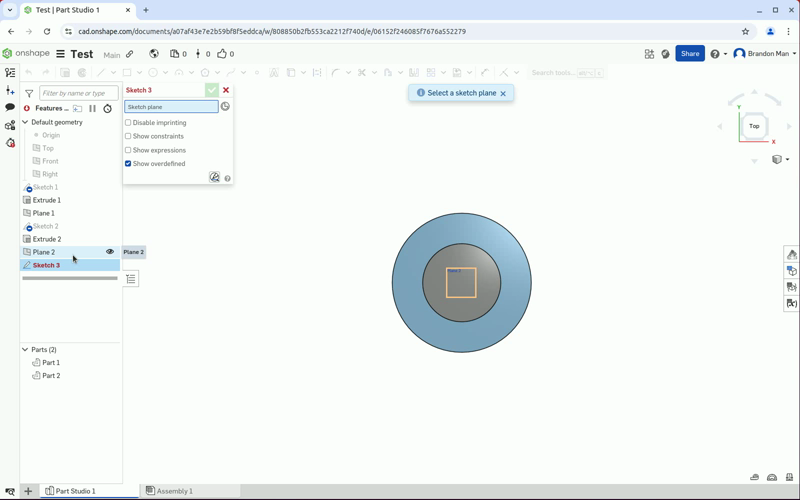
click(73, 254)
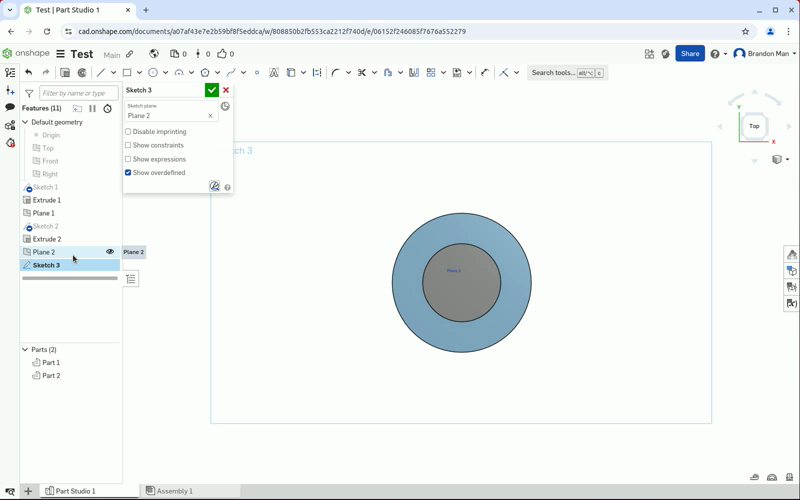
mouse_move(73, 352)
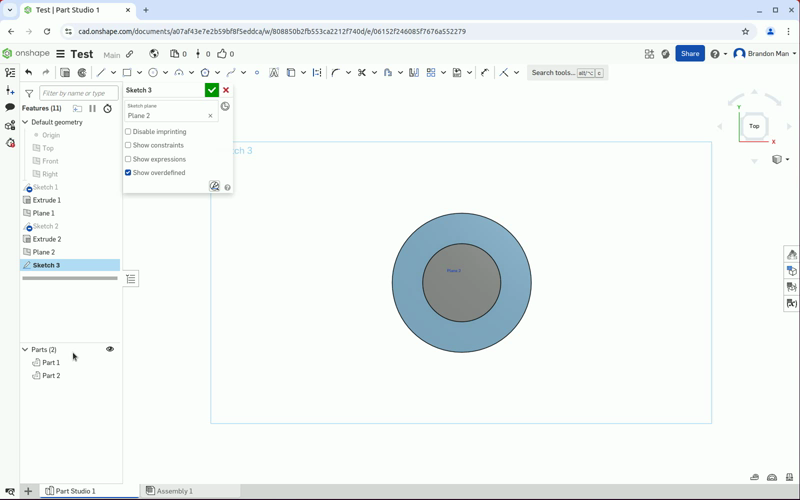
key(y)
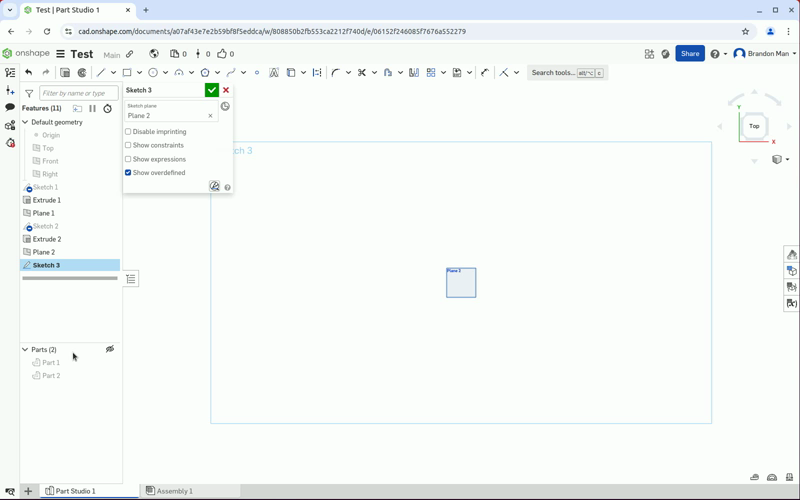
key(c)
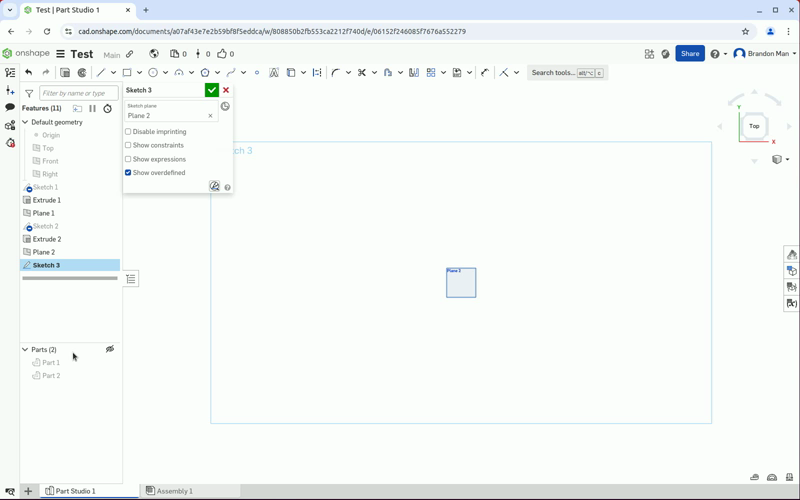
key_down(shift)
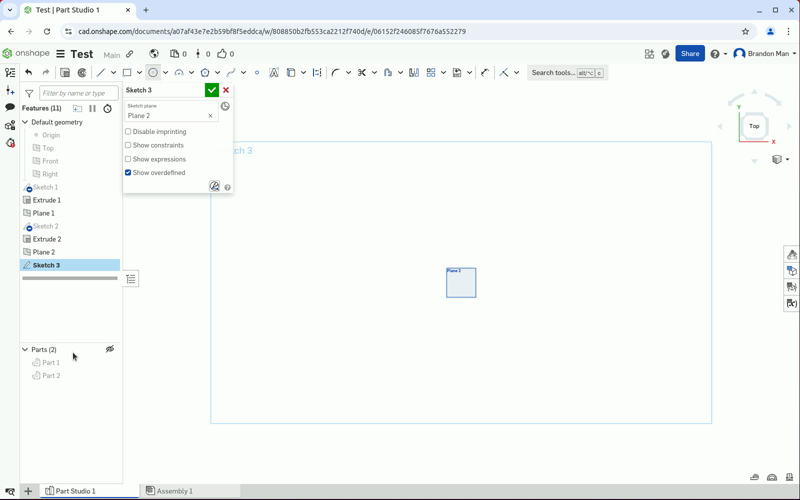
mouse_move(461, 282)
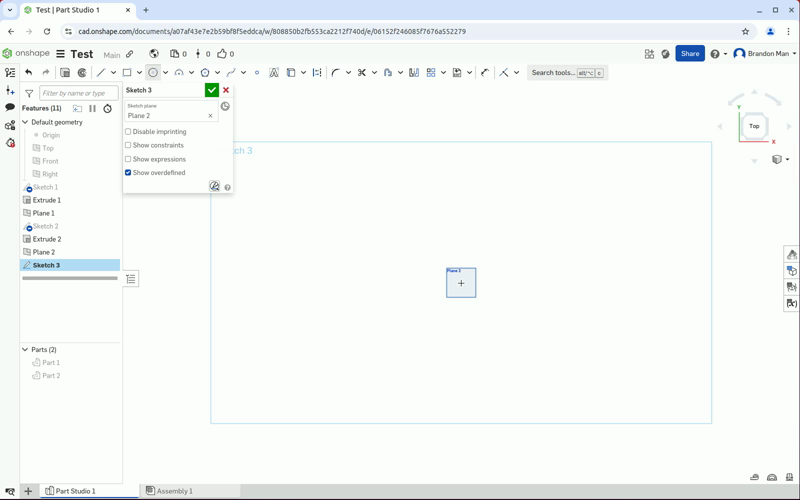
click(461, 282)
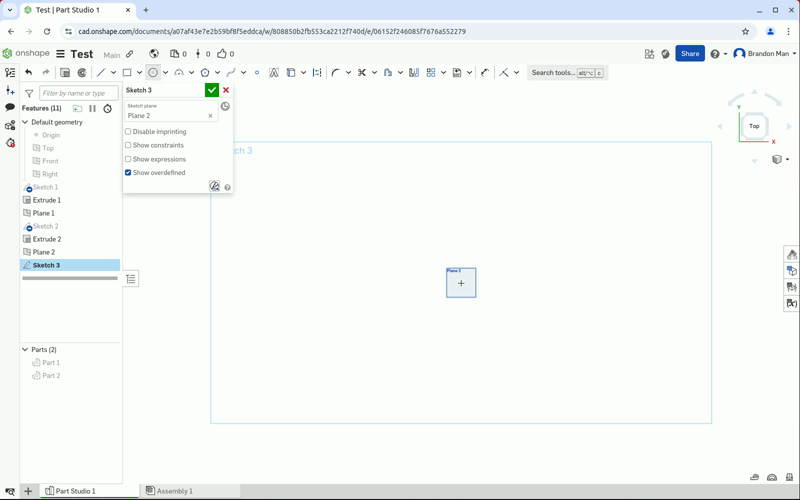
key_up(shift)
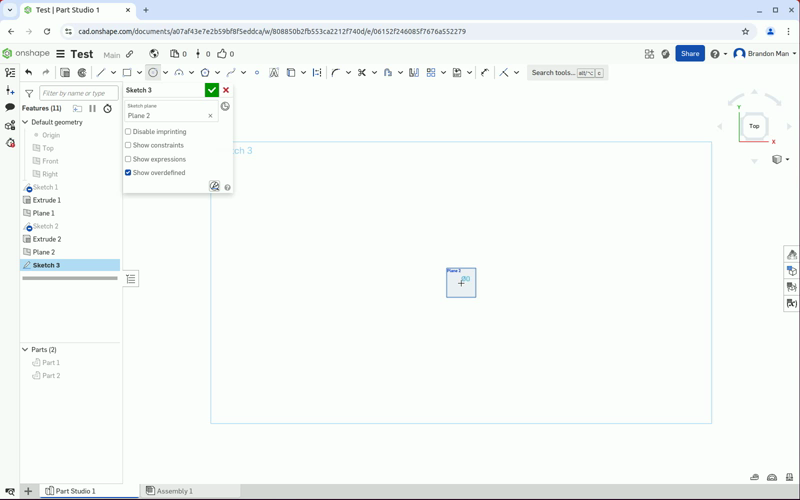
mouse_move(486, 282)
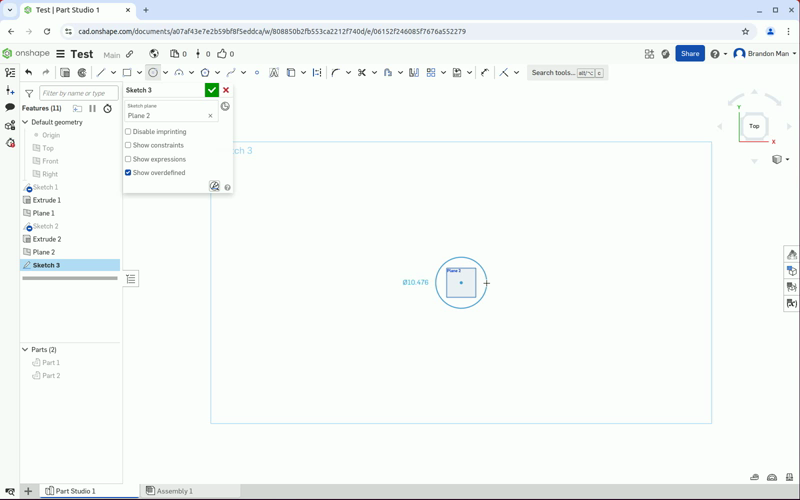
click(486, 282)
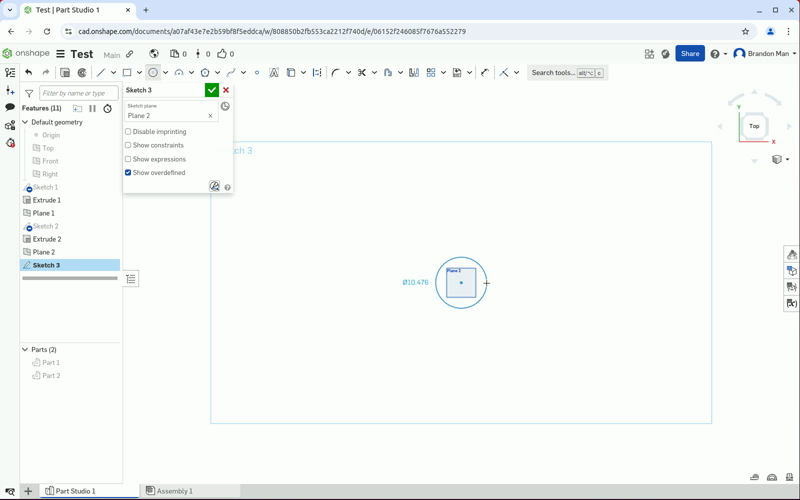
key(esc)
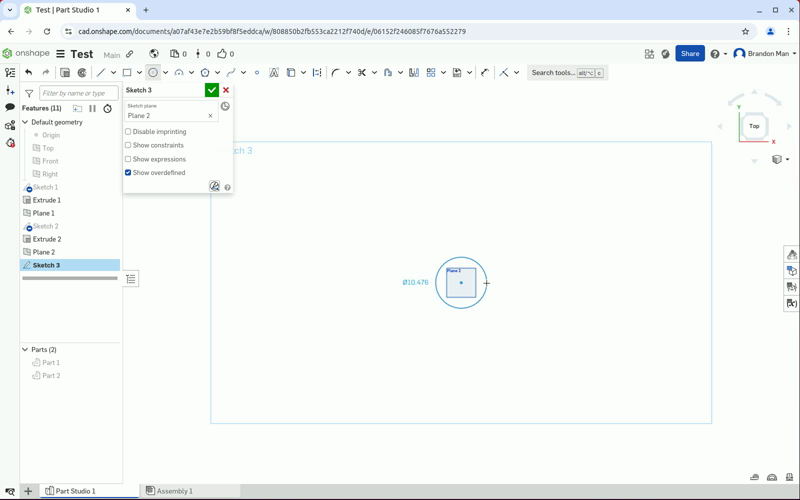
mouse_move(457, 290)
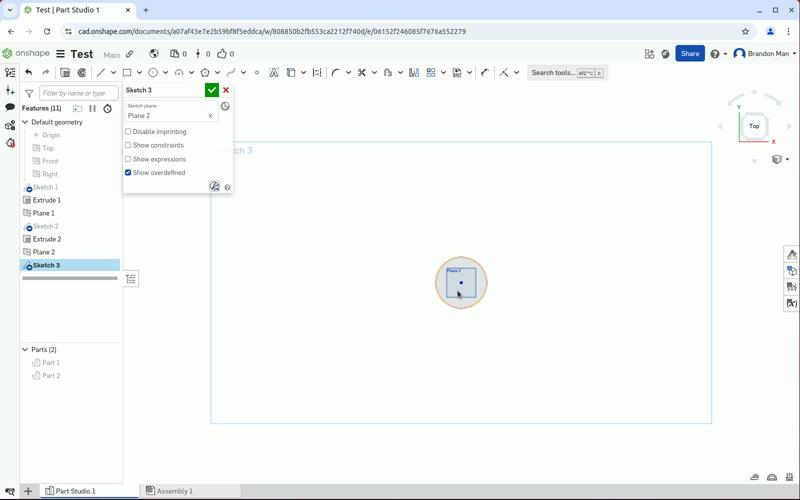
click(457, 290)
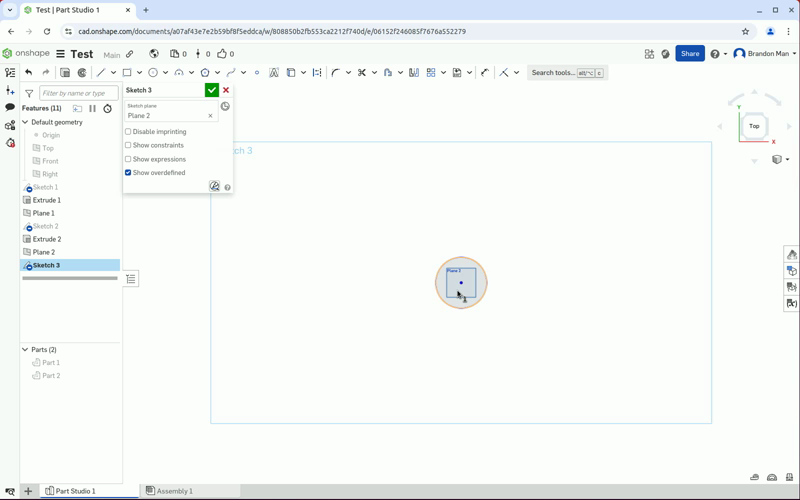
mouse_move(73, 352)
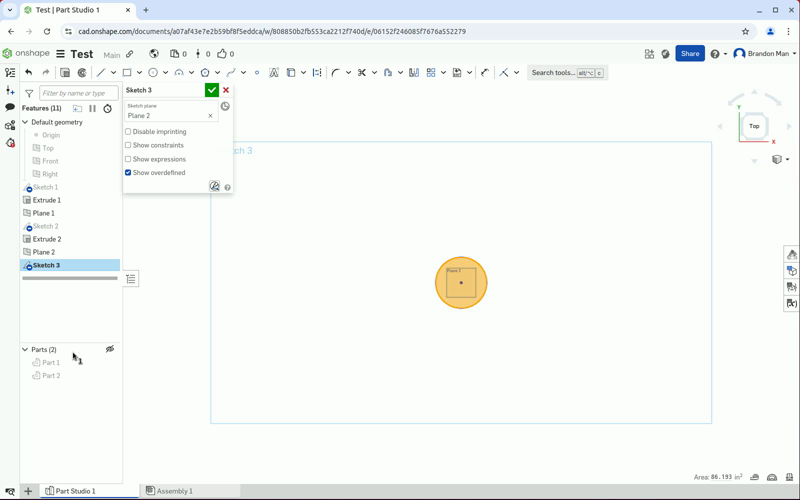
key(shift+y)
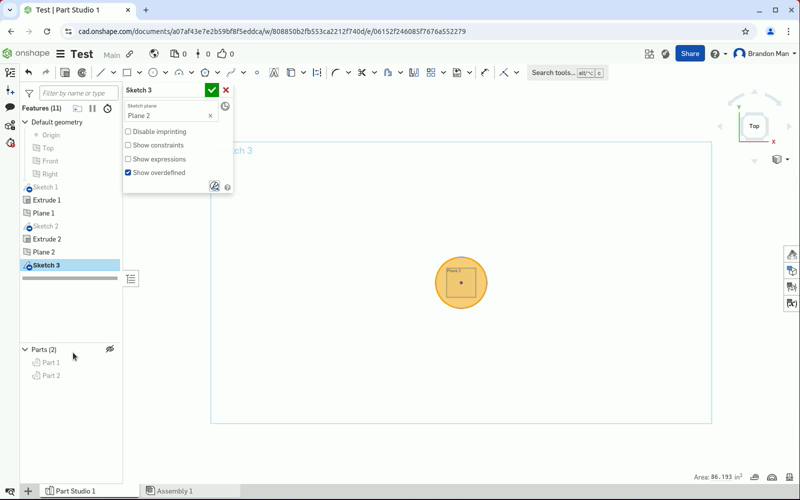
key(shift+e)
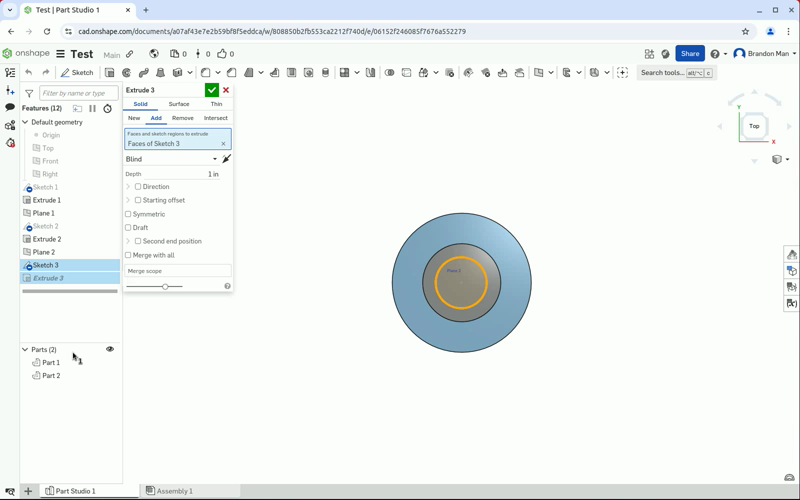
mouse_move(143, 106)
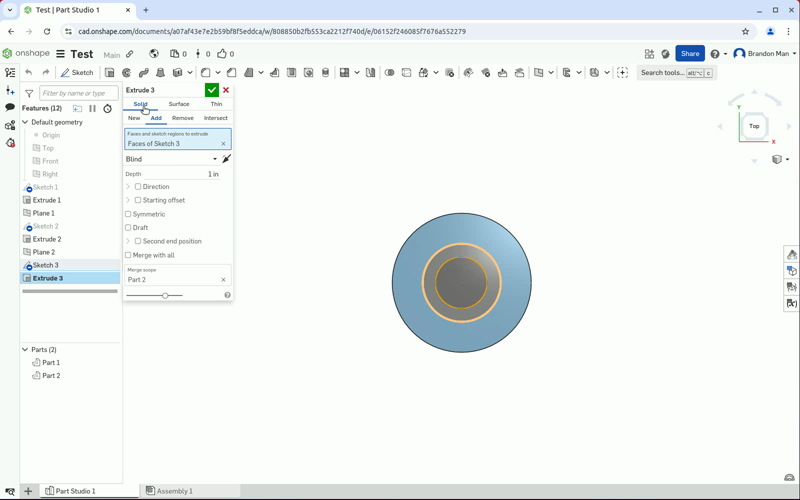
click(143, 106)
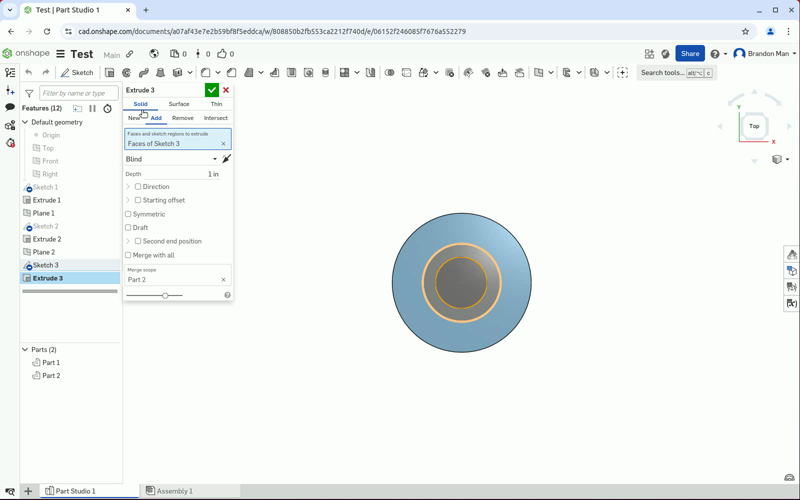
mouse_move(137, 120)
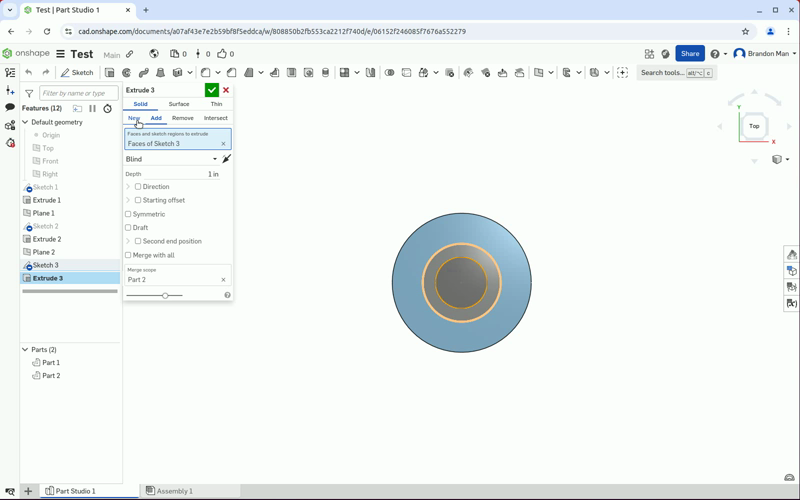
click(137, 120)
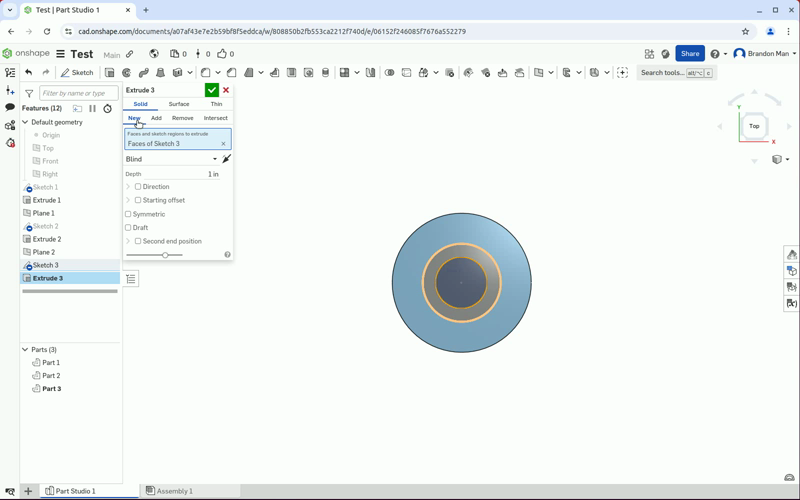
key(tab, 4)
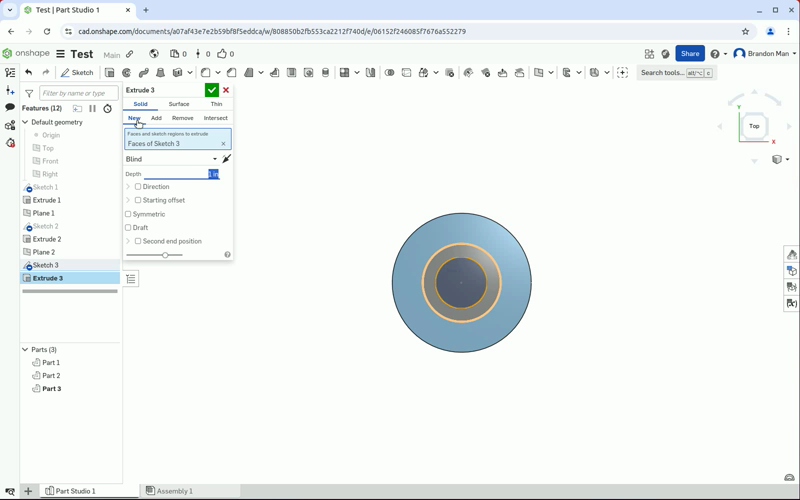
text(-23.108)
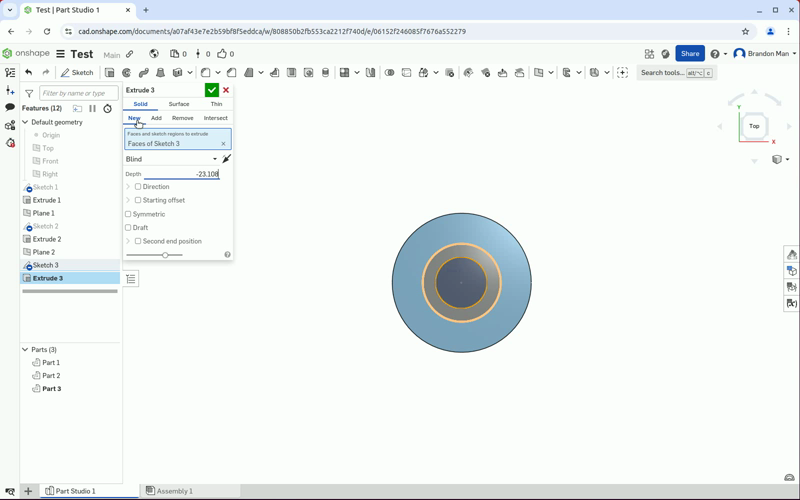
key(enter)
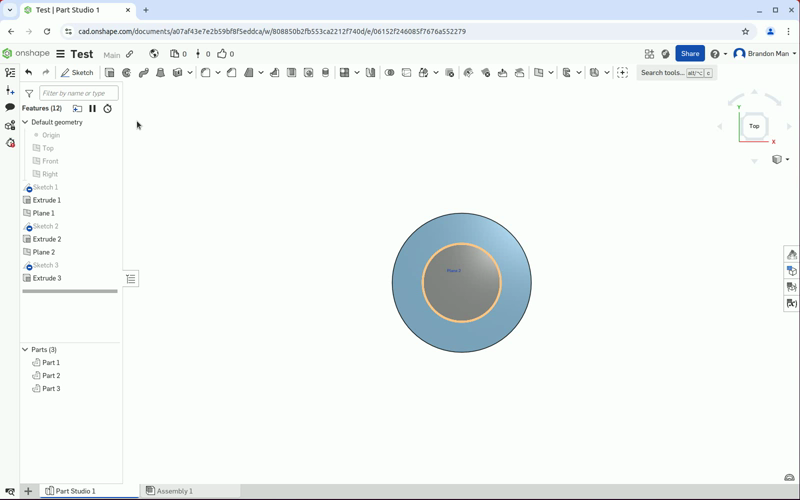
key(shift+h)
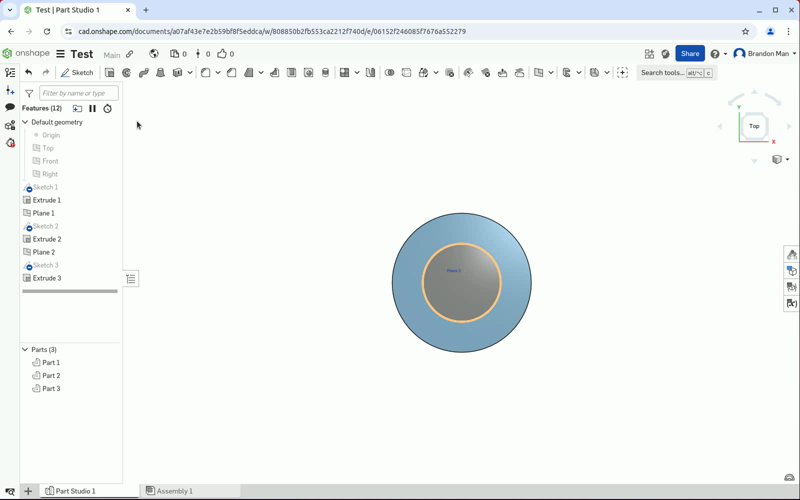
key(shift+h)
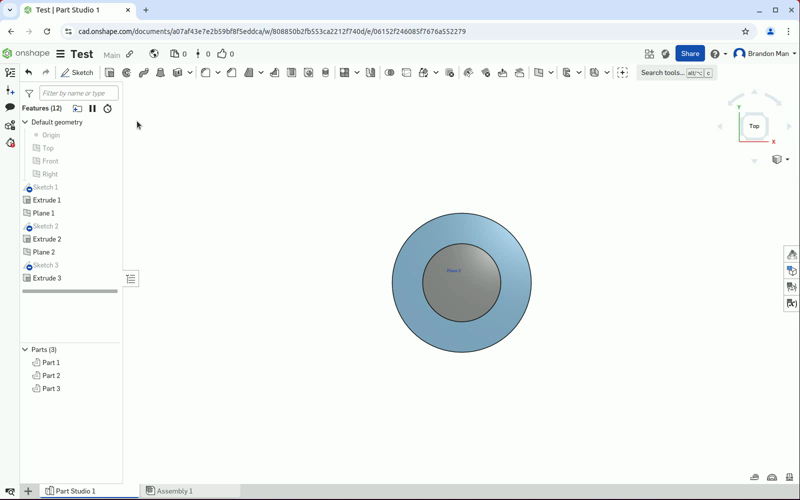
mouse_move(73, 189)
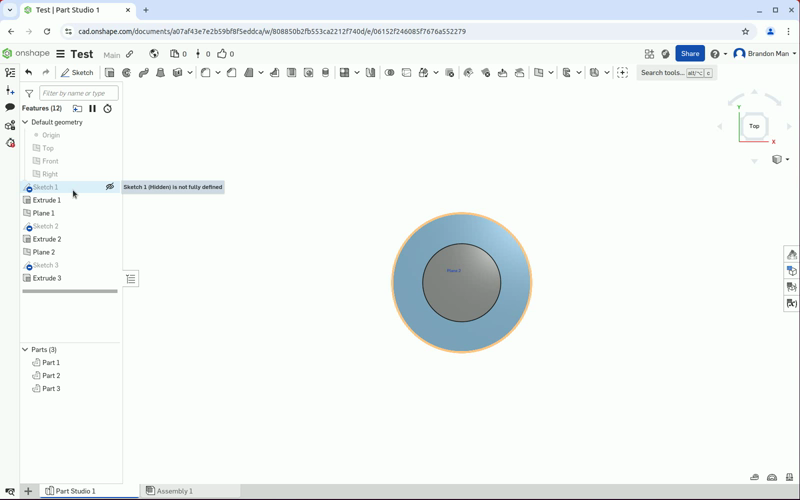
click(73, 189)
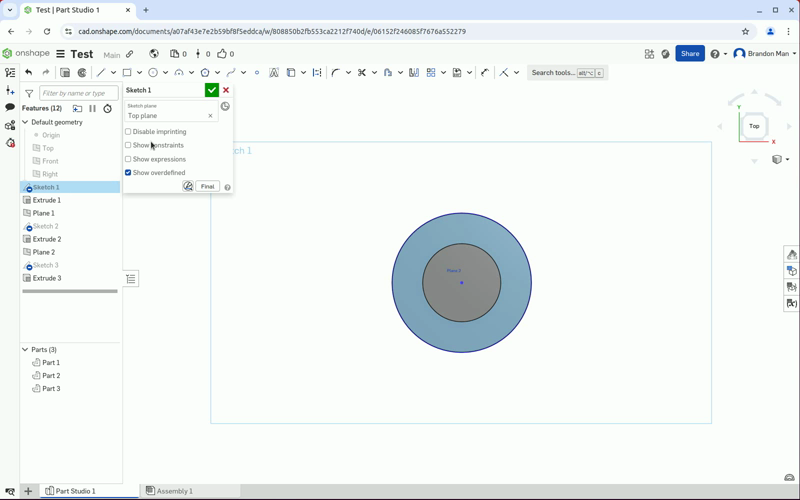
mouse_move(229, 92)
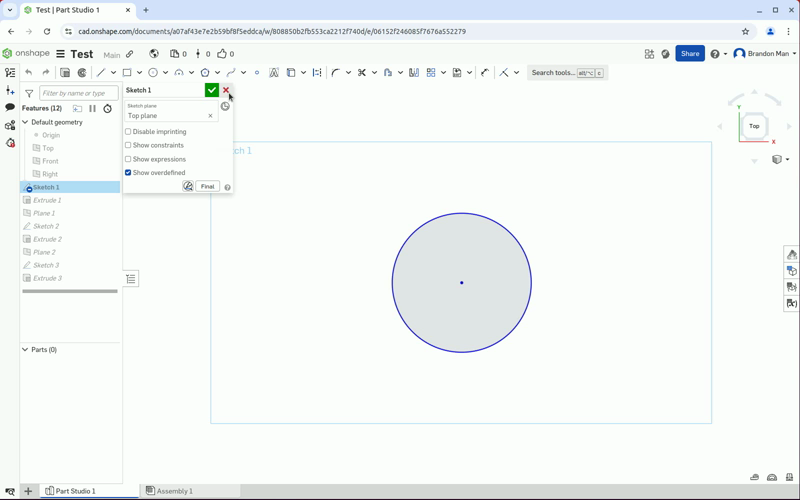
click(229, 92)
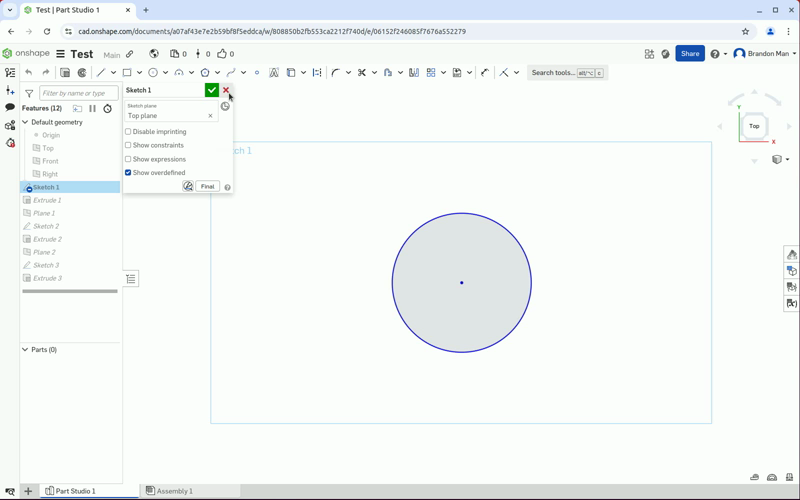
key(shift+s)
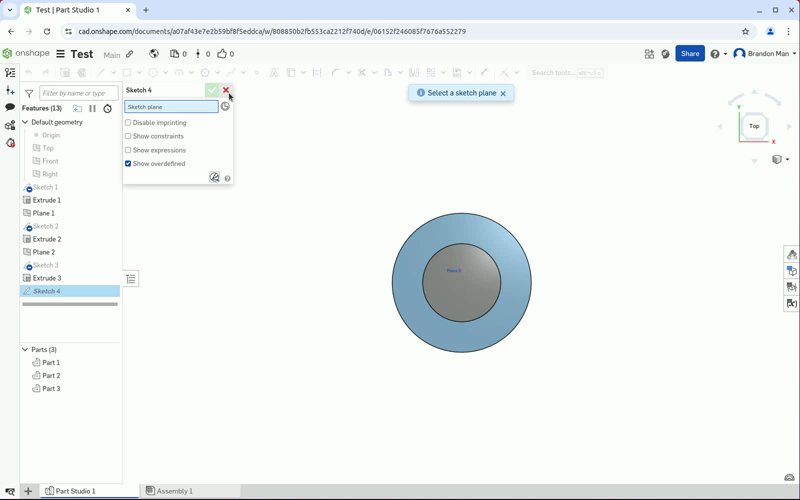
mouse_move(73, 254)
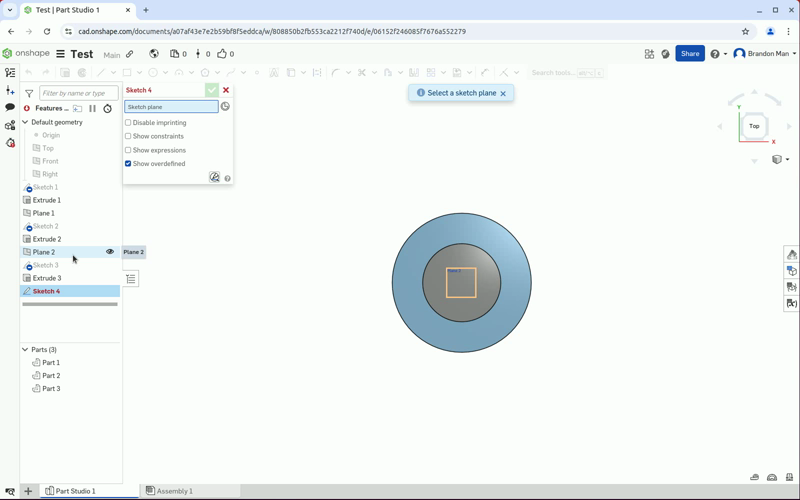
click(73, 254)
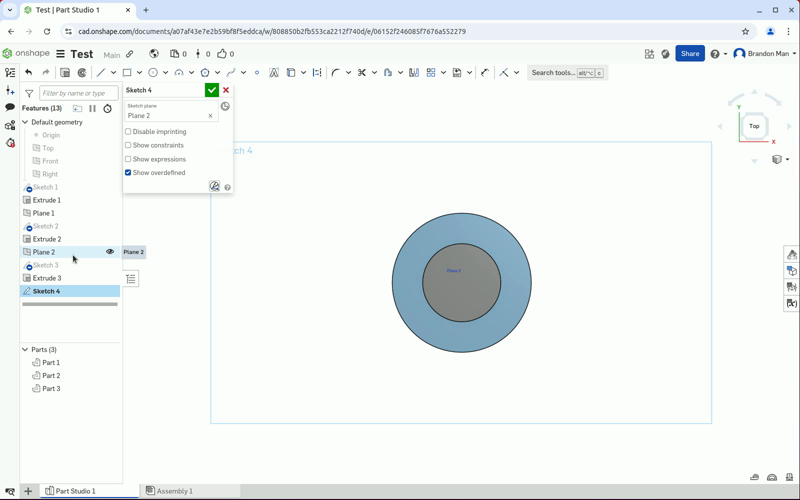
mouse_move(73, 352)
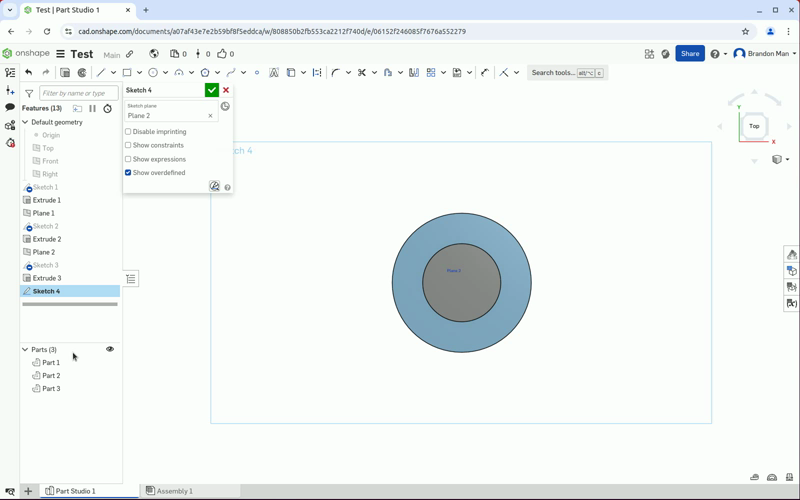
key(y)
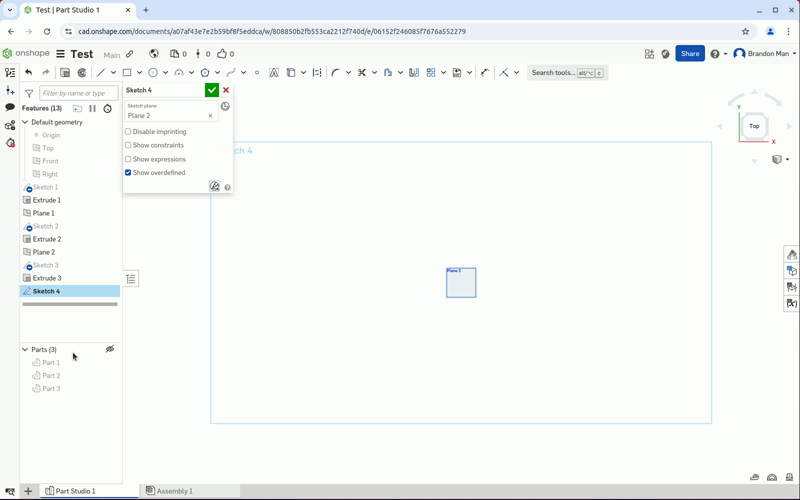
key(c)
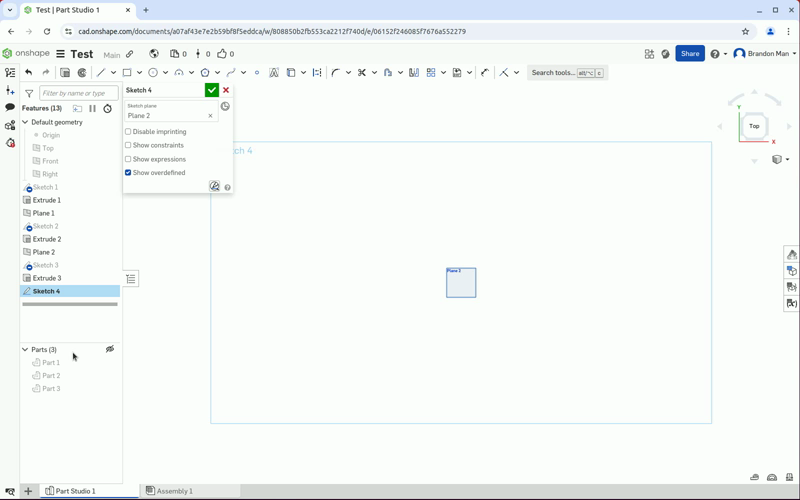
key_down(shift)
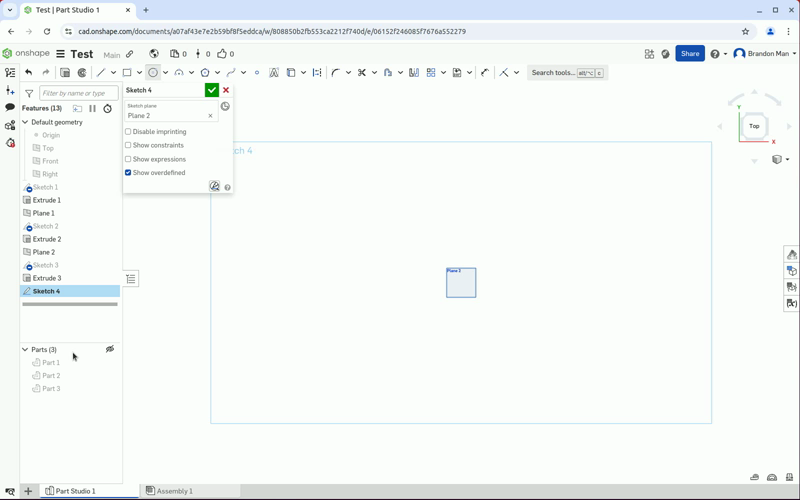
mouse_move(461, 282)
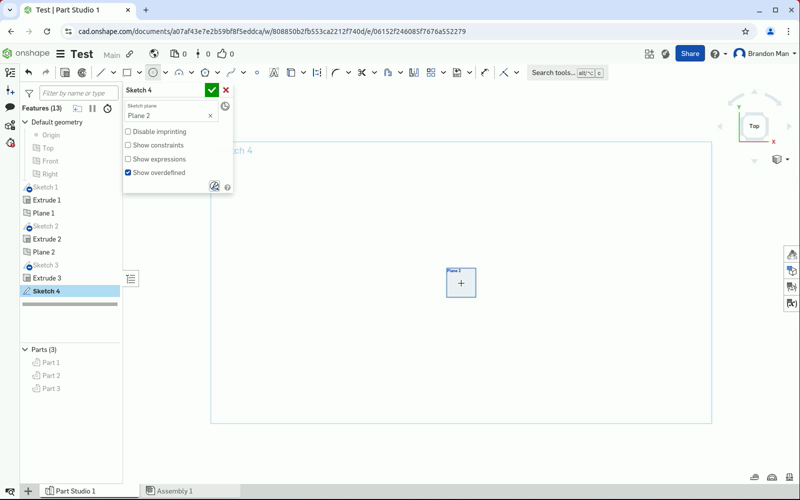
click(461, 282)
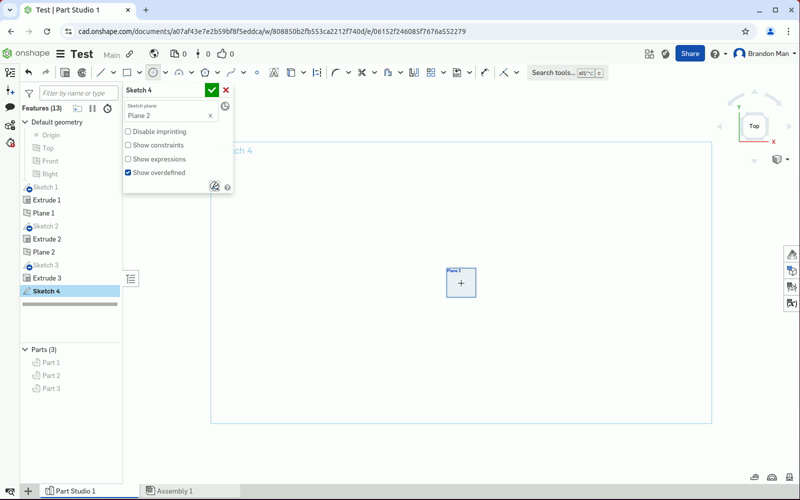
key_up(shift)
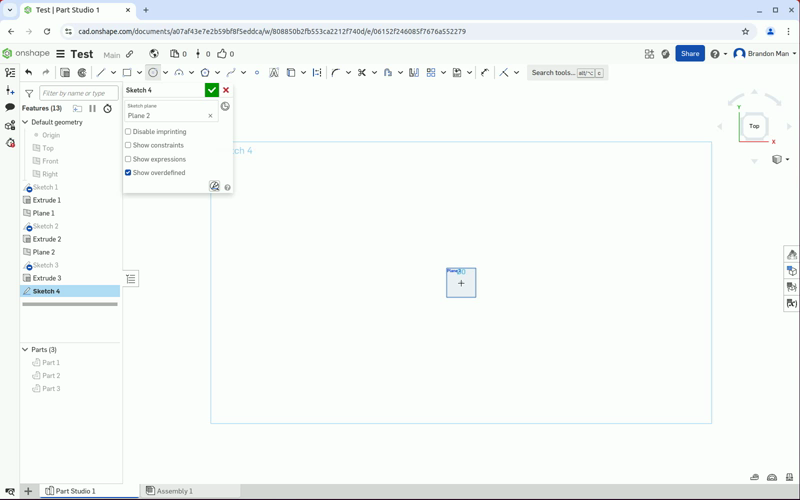
mouse_move(486, 282)
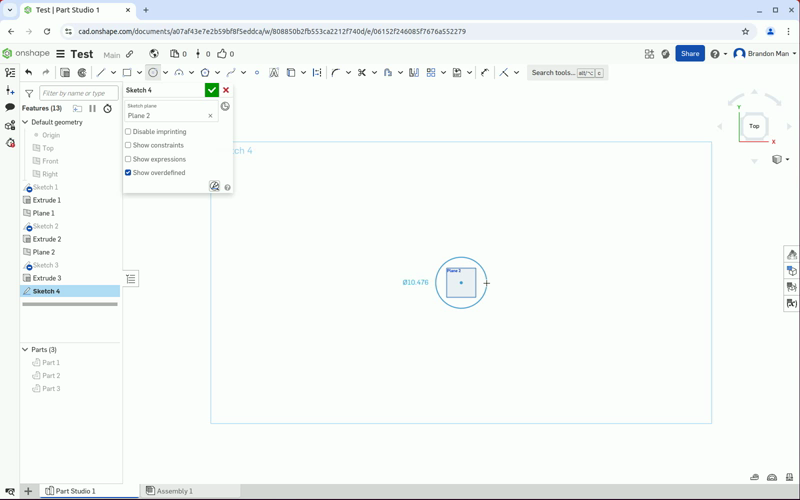
click(486, 282)
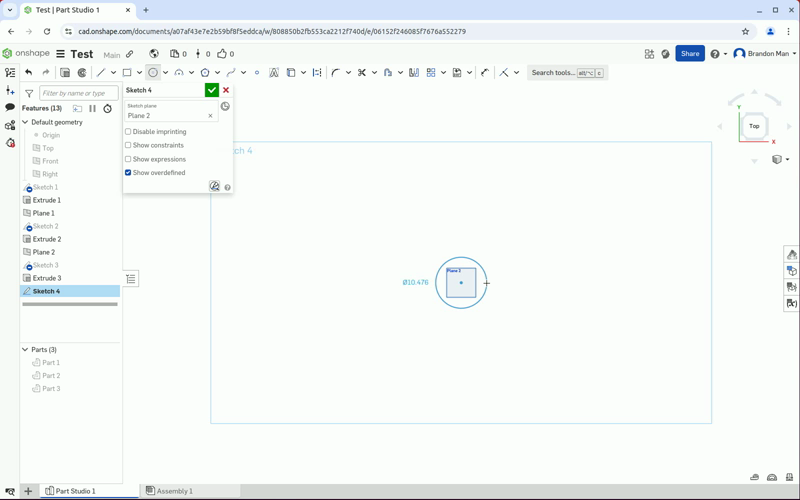
key(esc)
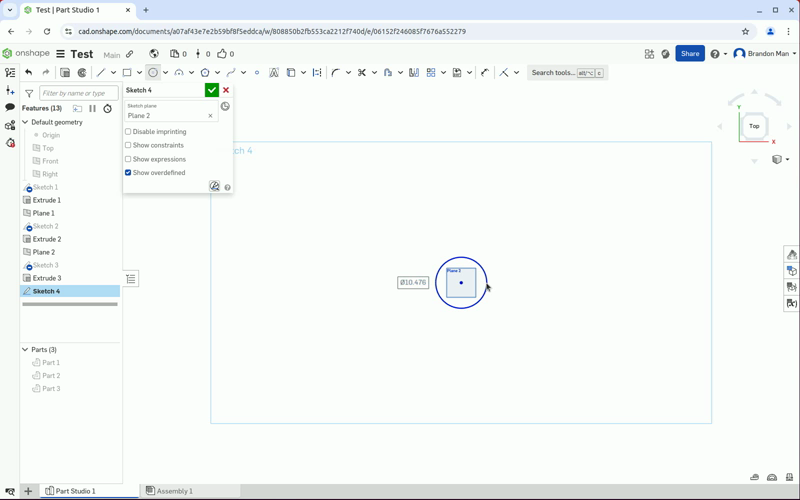
mouse_move(471, 288)
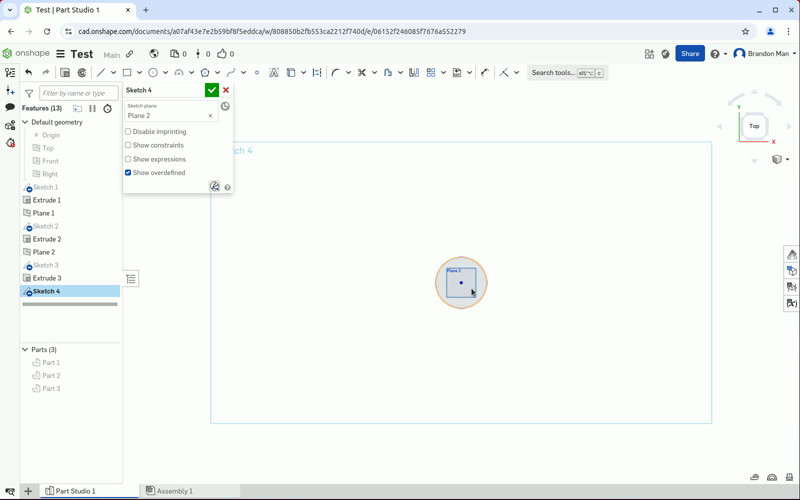
click(471, 288)
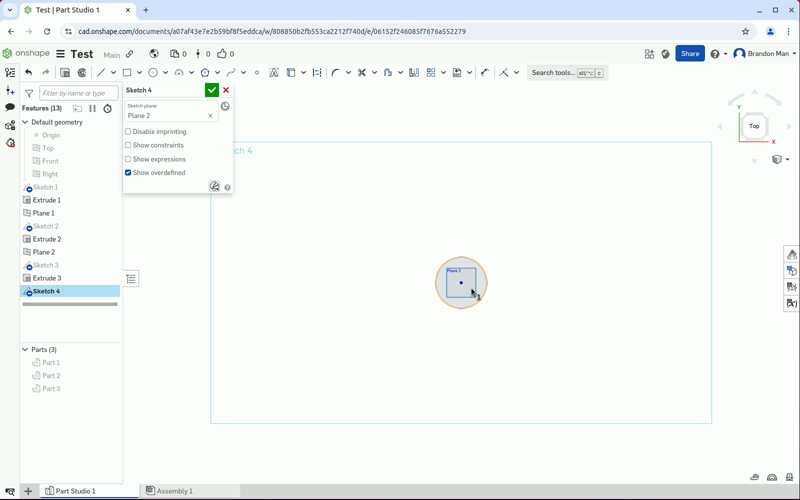
mouse_move(73, 352)
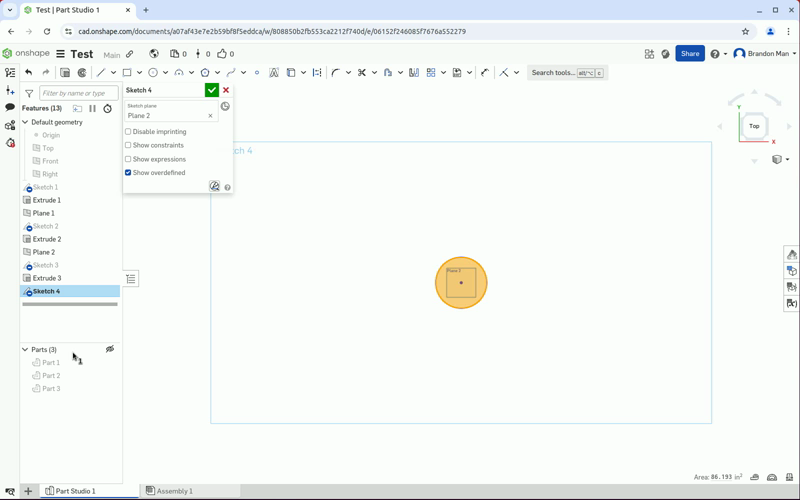
key(shift+y)
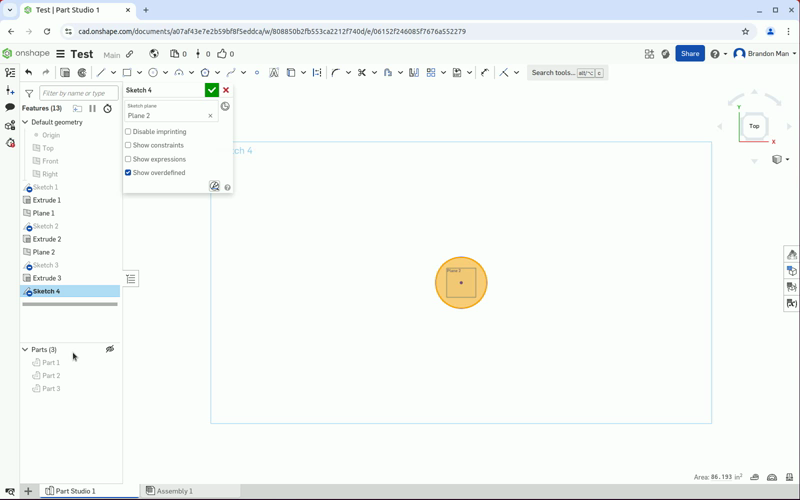
key(shift+e)
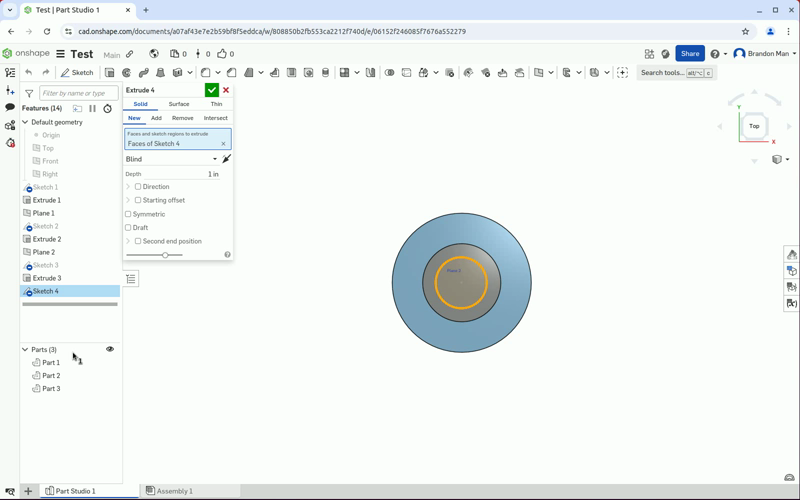
mouse_move(143, 106)
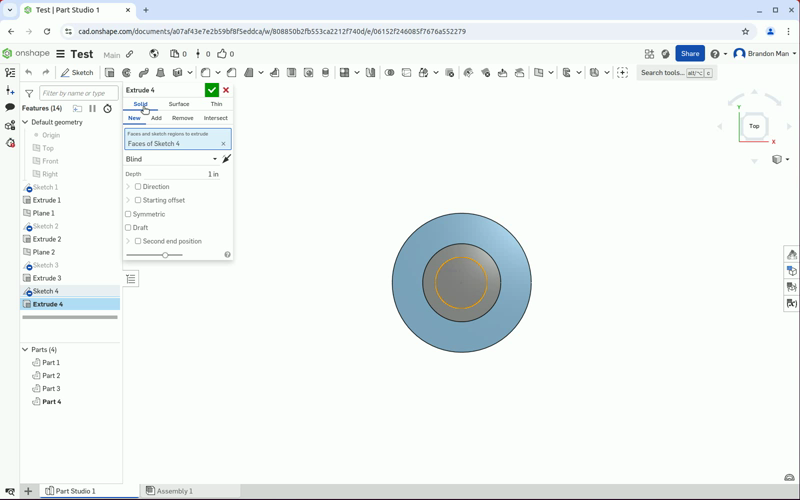
click(143, 106)
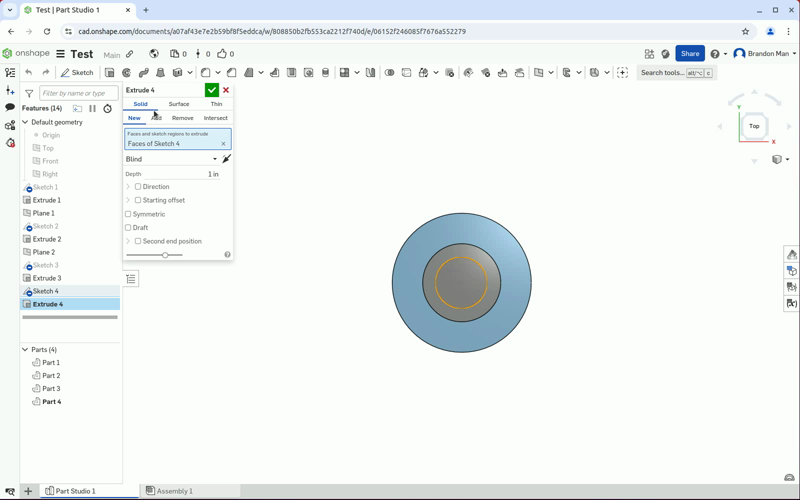
mouse_move(186, 120)
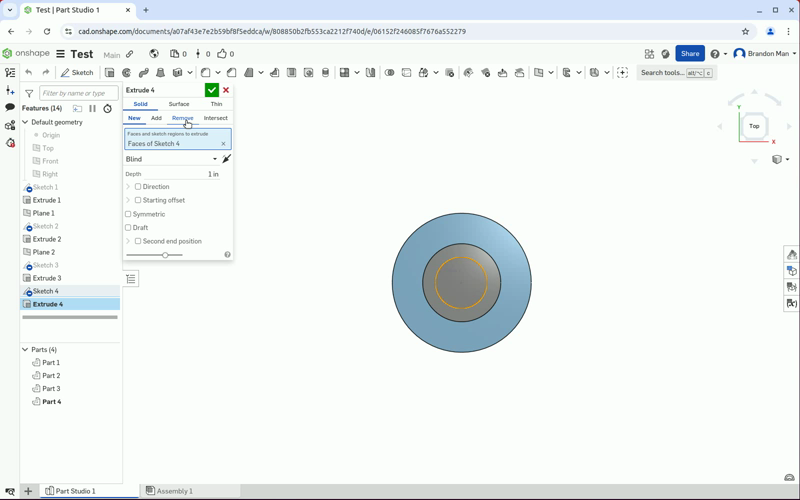
click(186, 120)
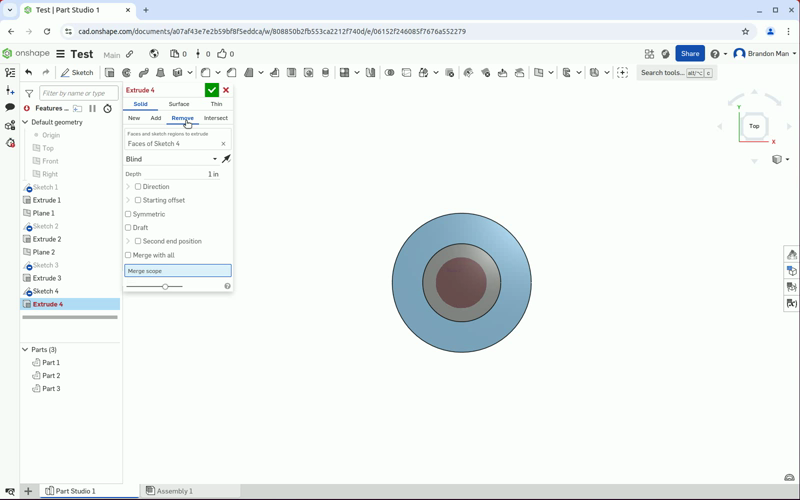
key(tab, 4)
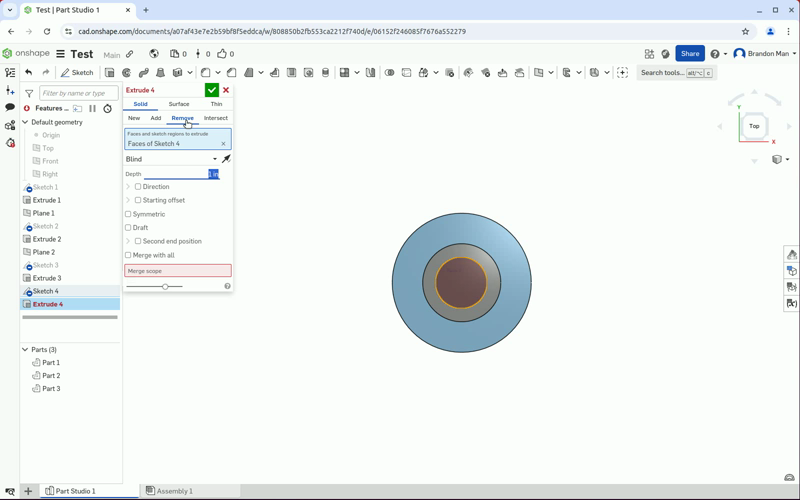
text(23.108)
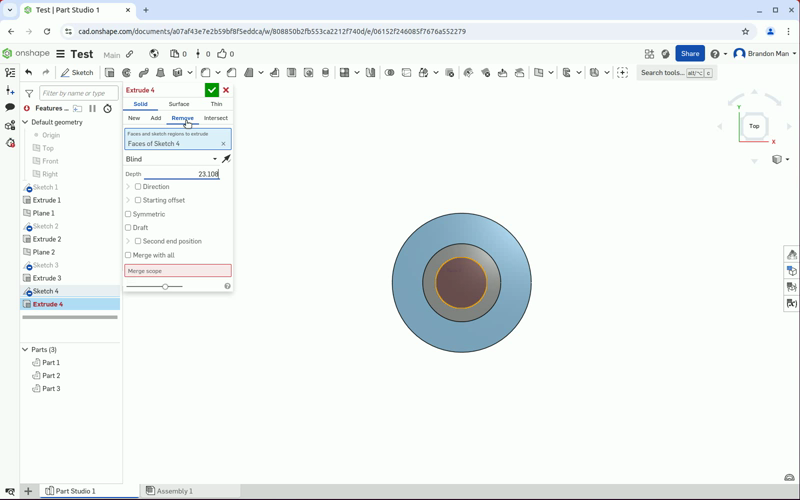
key(tab, 6)
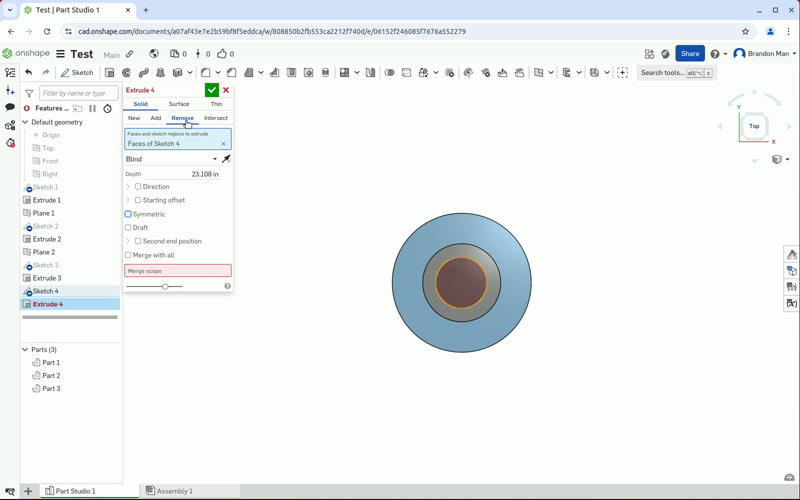
key(space)
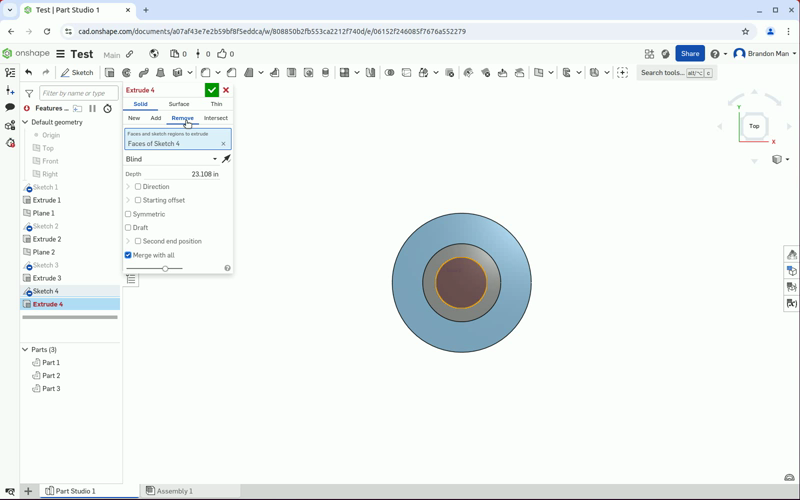
key(enter)
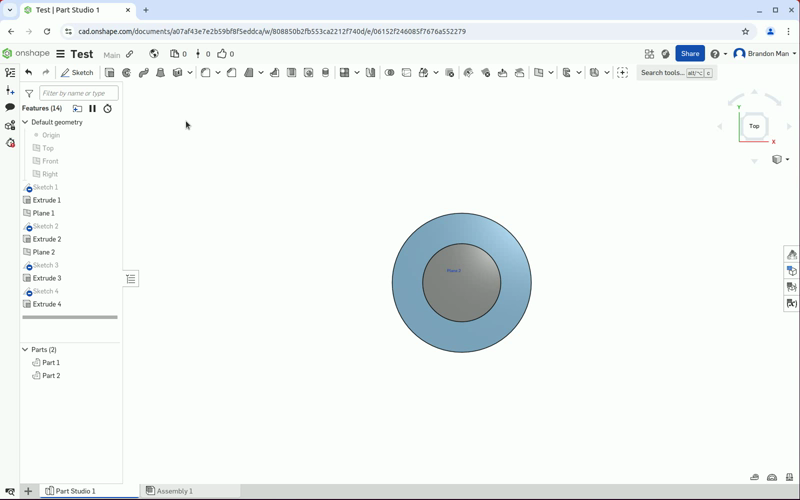
key(shift+h)
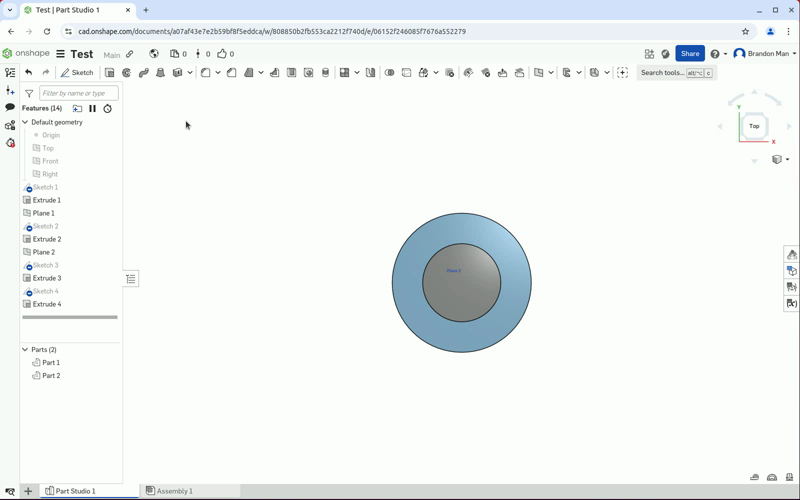
key(shift+h)
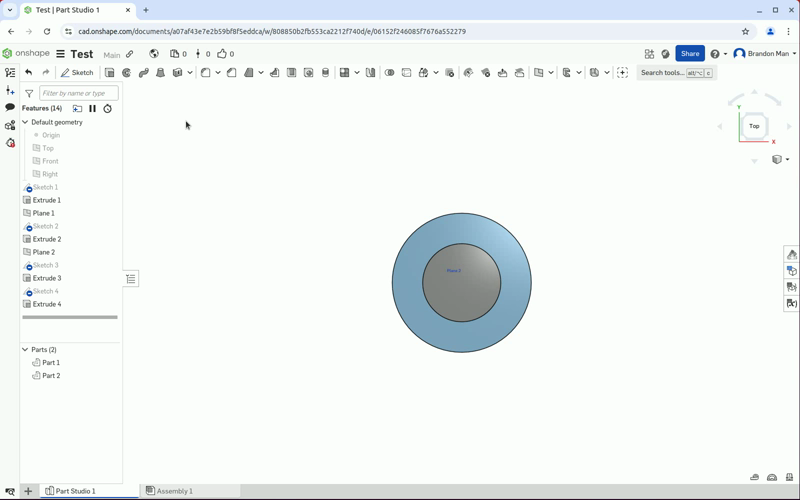
key(shift+7)
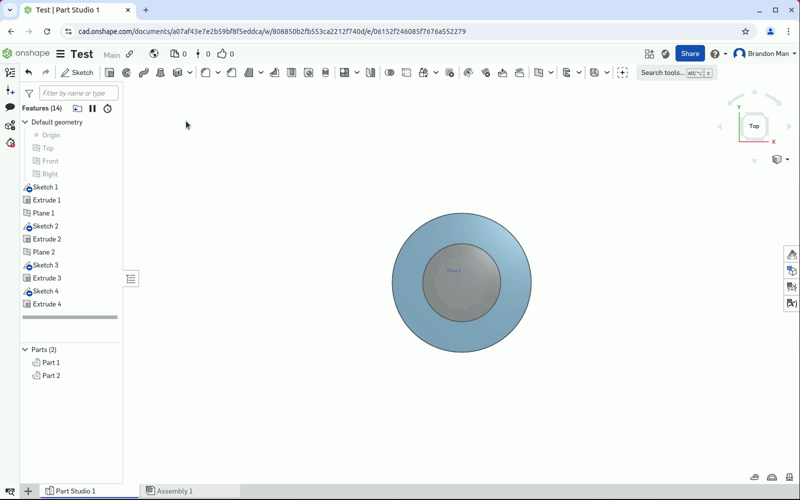
key(up, 3)
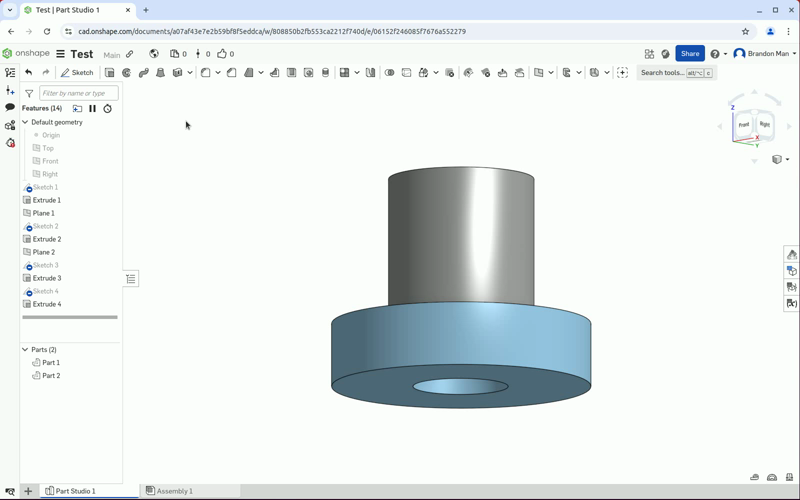
key(left, 3)
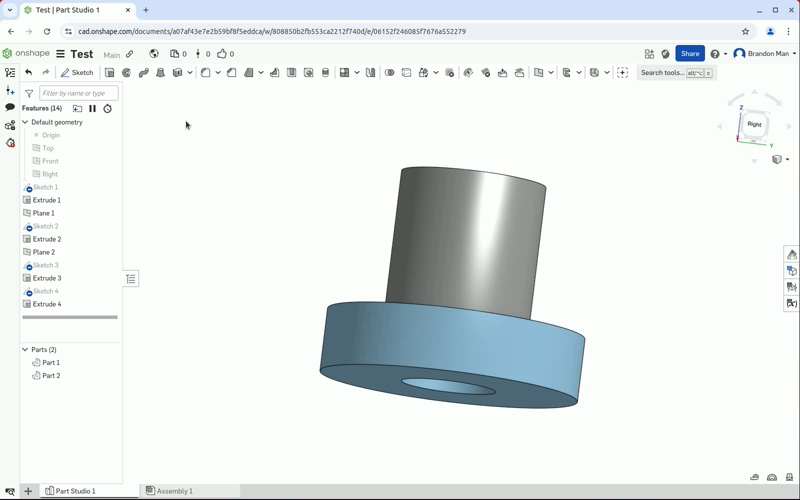
key(right, 3)
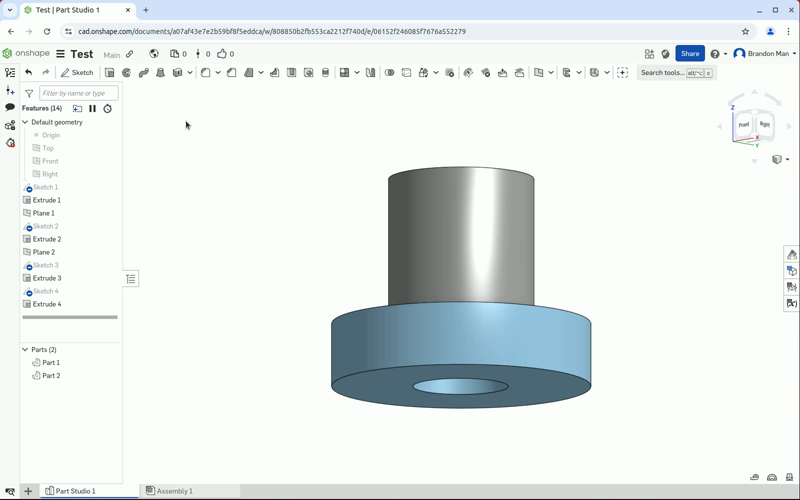
key(down, 3)
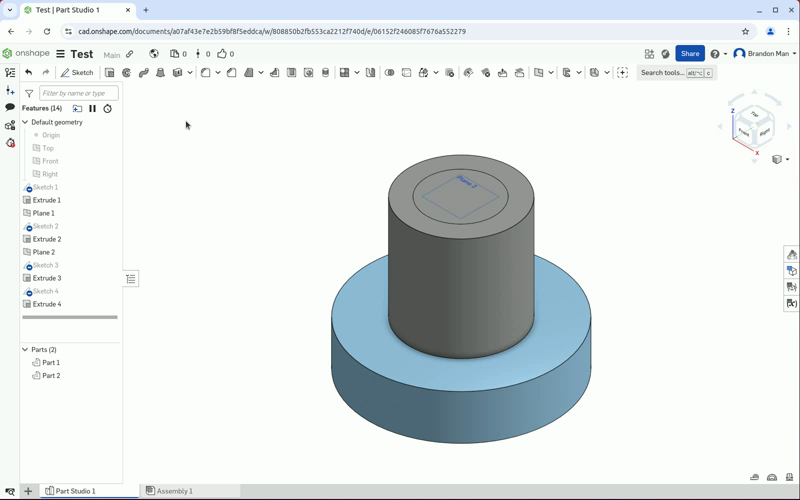
mouse_move(73, 189)
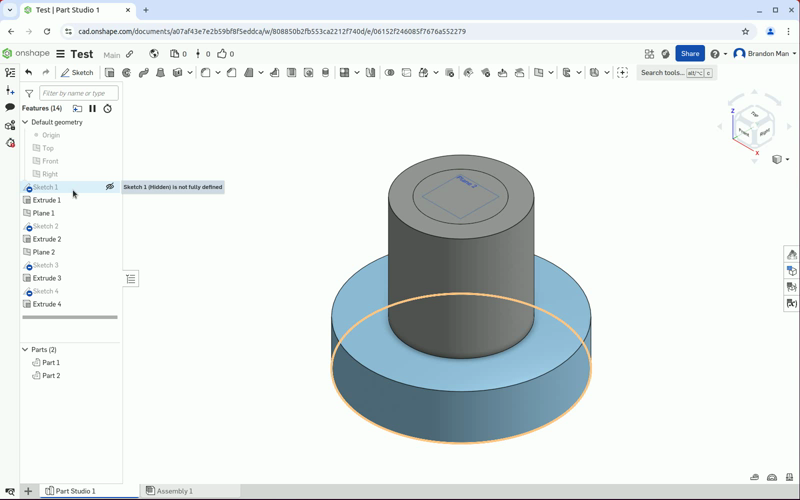
click(73, 189)